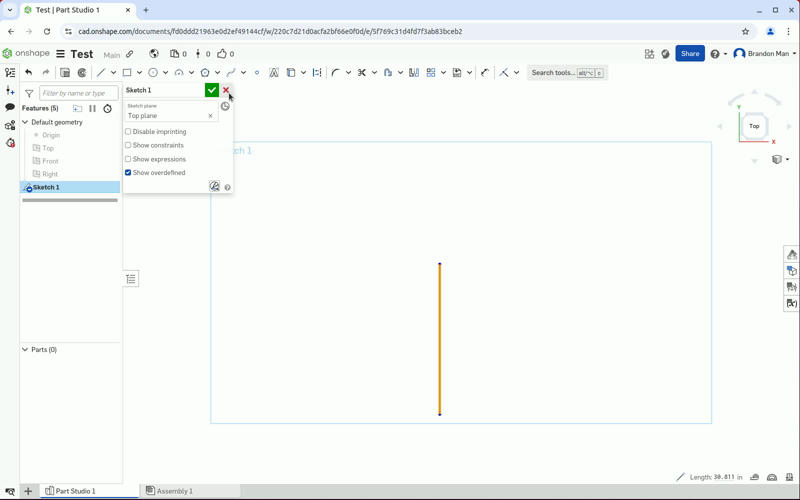
key(shift+h)
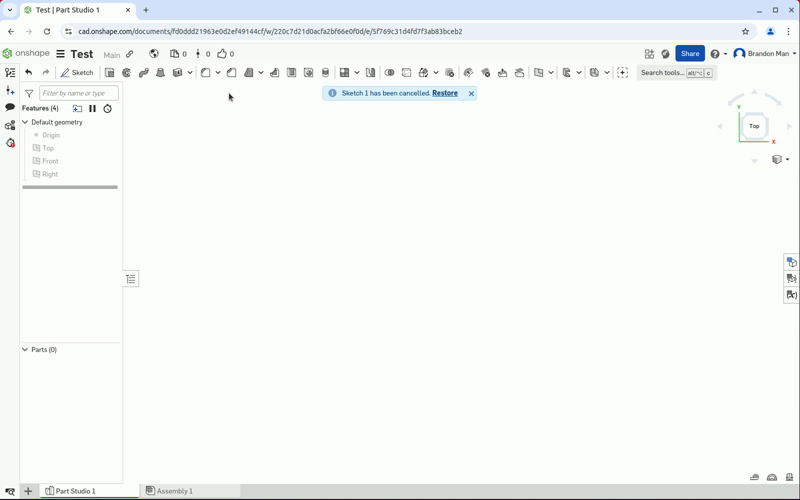
mouse_move(73, 352)
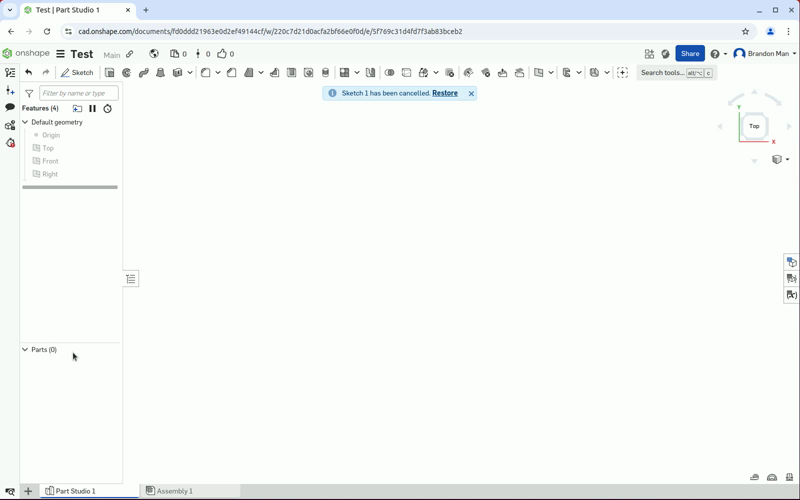
key(y)
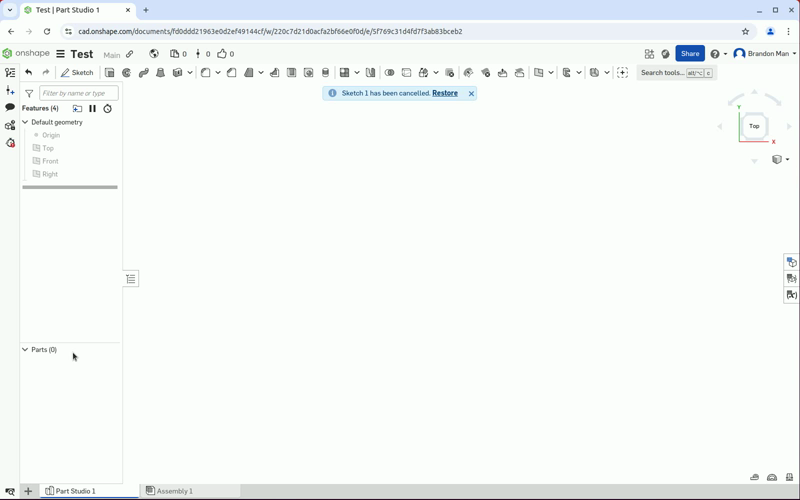
key(shift+p)
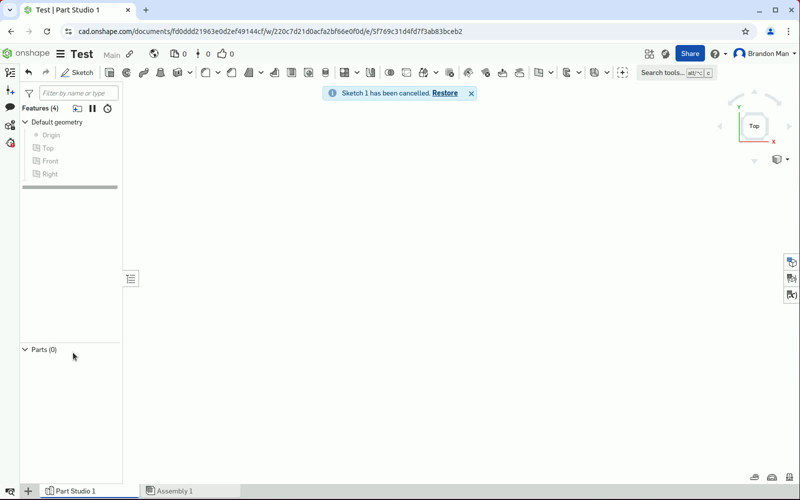
key(space)
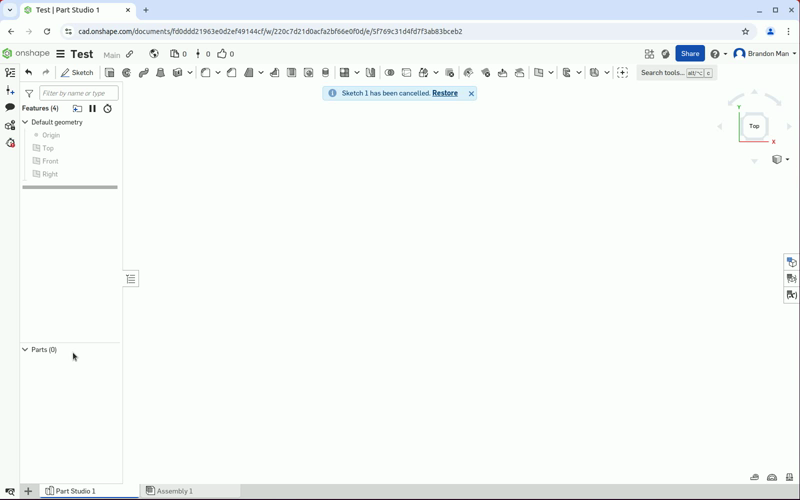
key_down(shift)
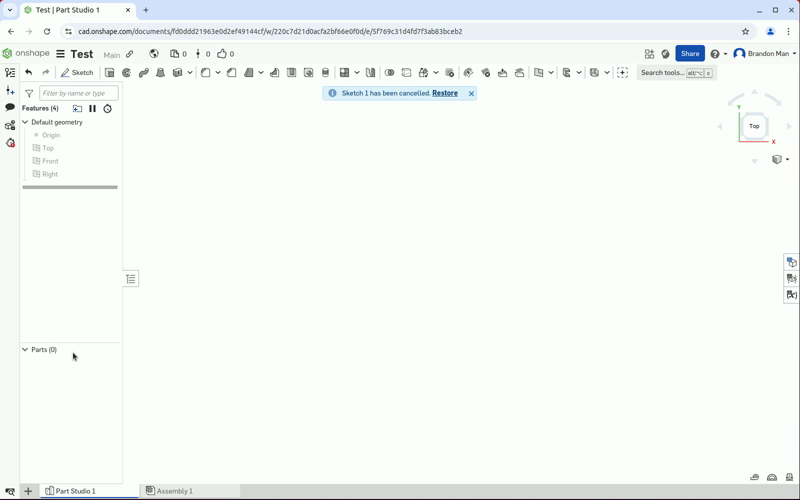
key(up)
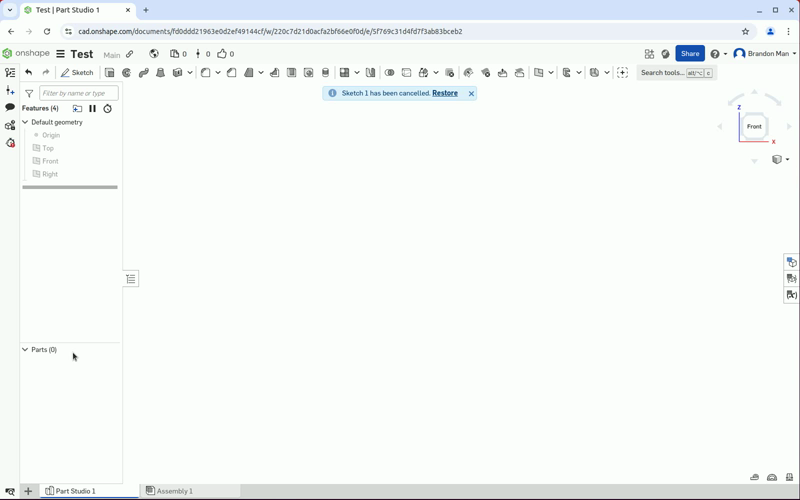
key_up(shift)
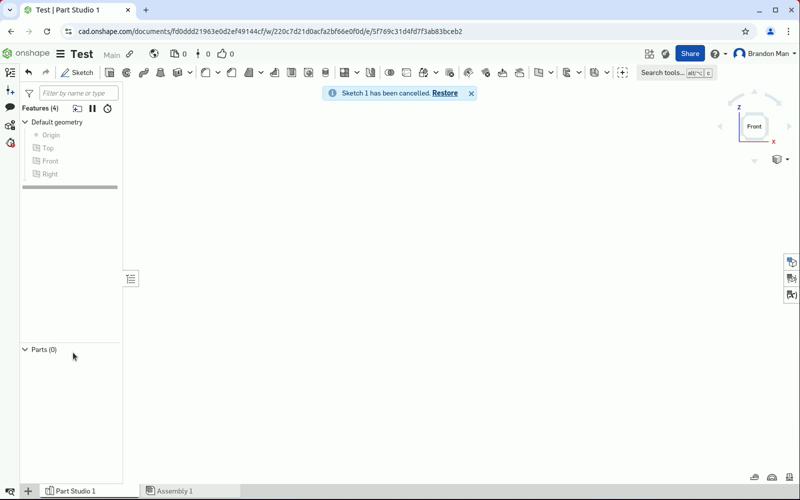
key(space)
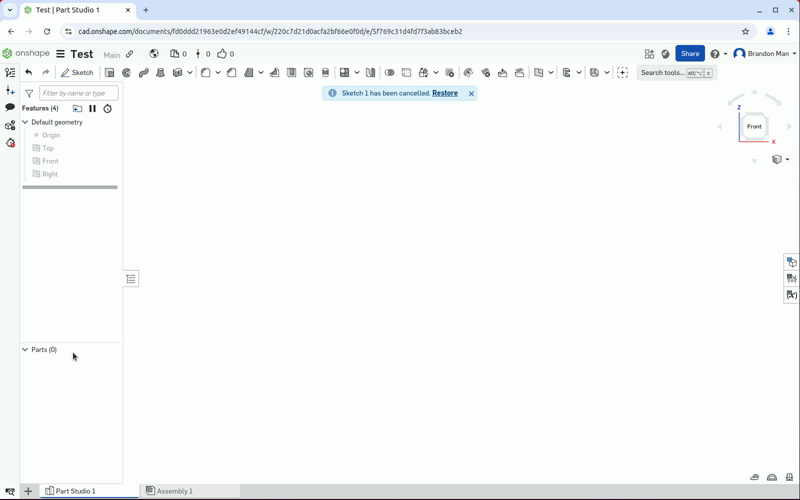
key_down(shift)
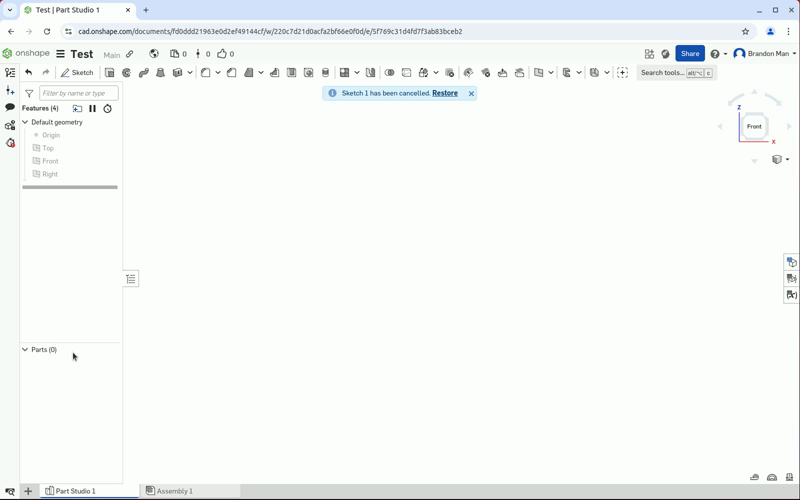
key(left)
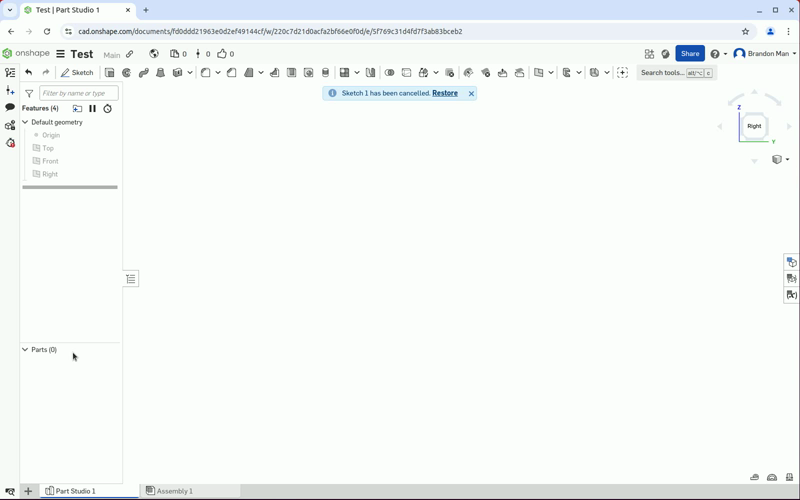
key_up(shift)
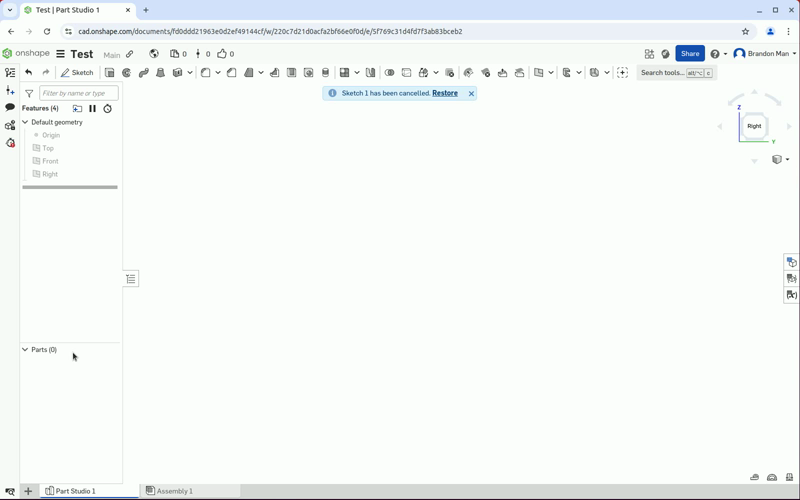
mouse_move(73, 352)
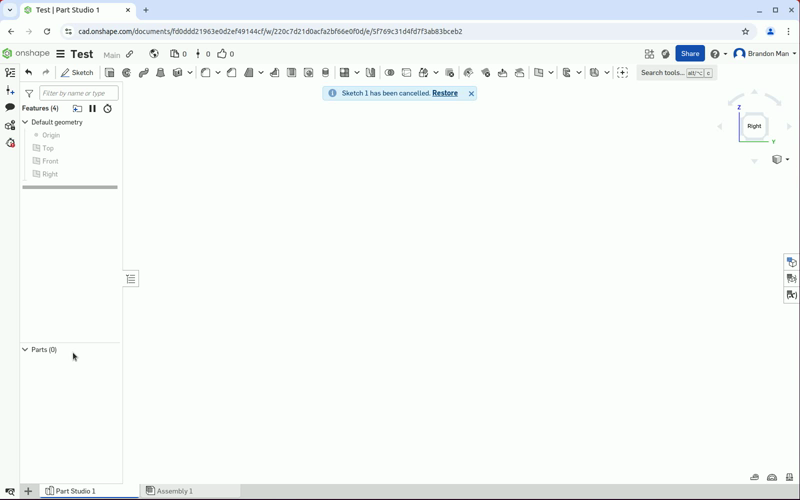
key(shift+y)
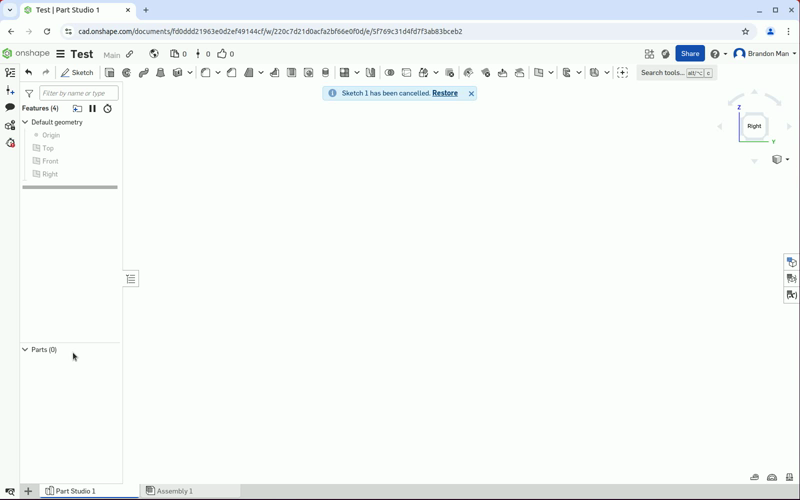
key(shift+s)
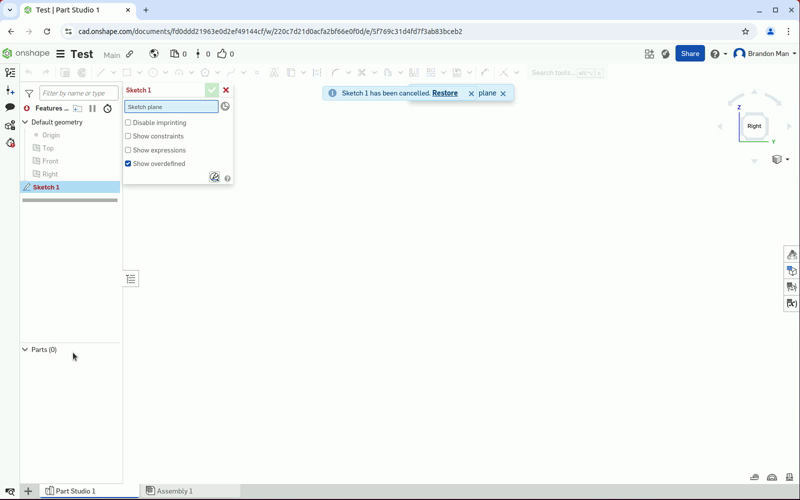
mouse_move(73, 176)
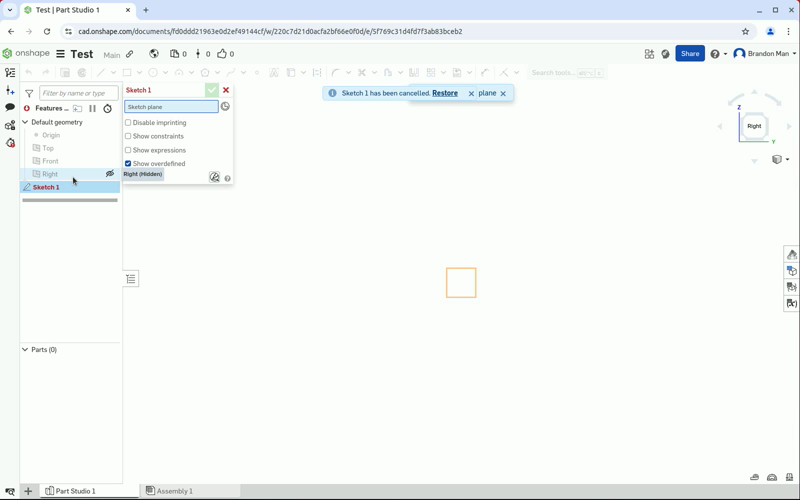
click(73, 176)
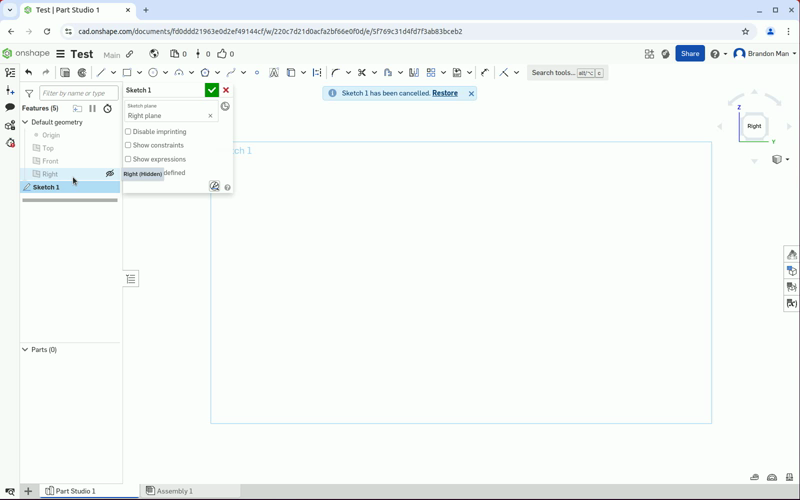
mouse_move(73, 352)
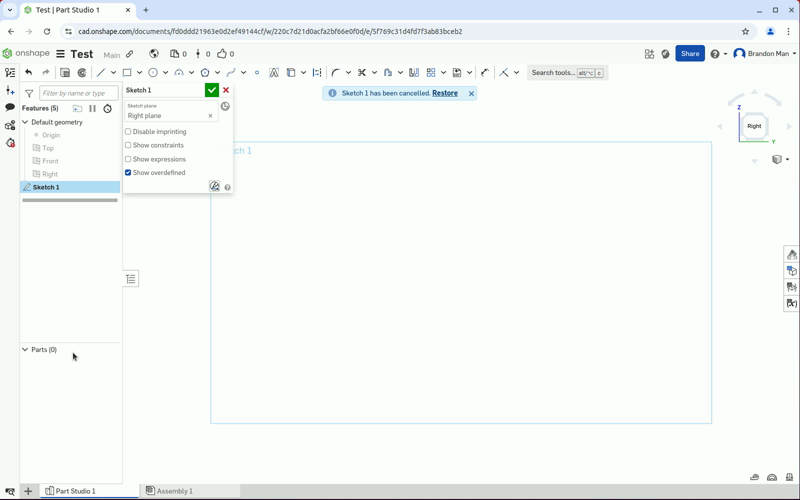
key(y)
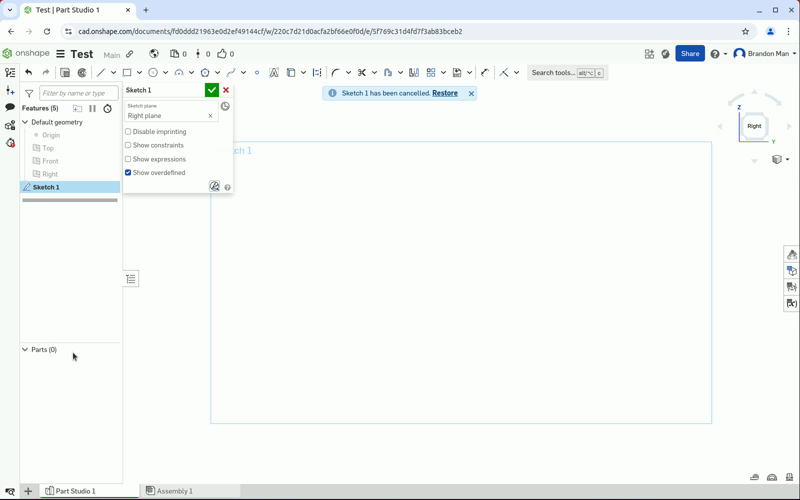
key(l)
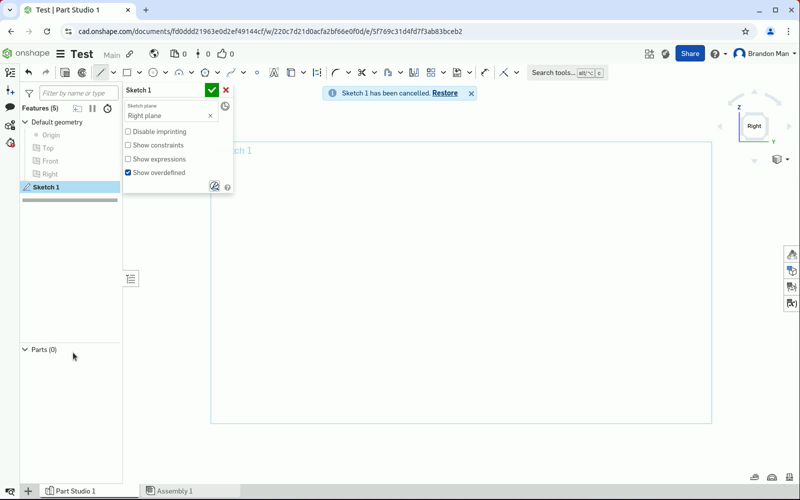
key_down(shift)
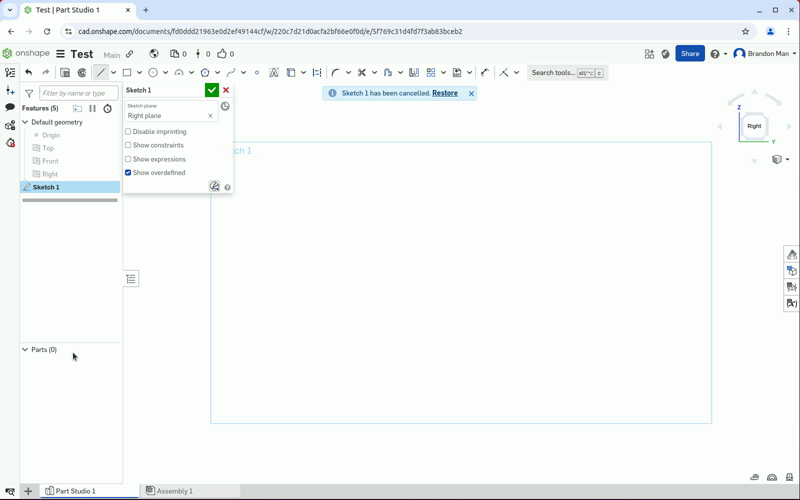
mouse_move(460, 387)
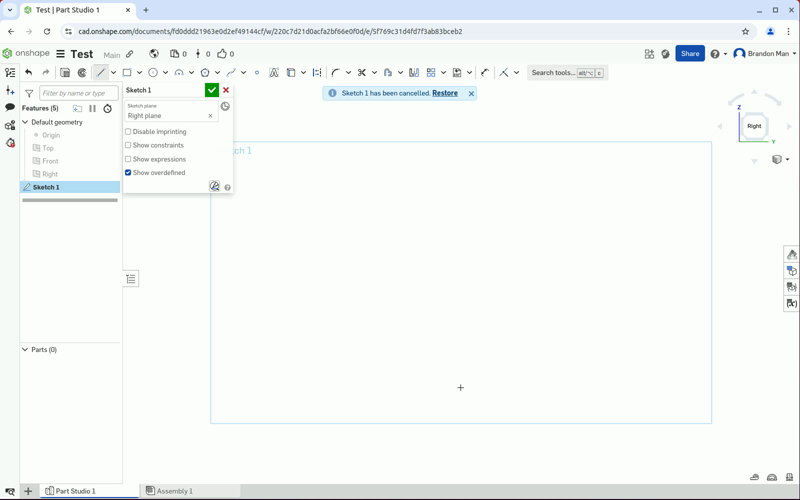
click(460, 387)
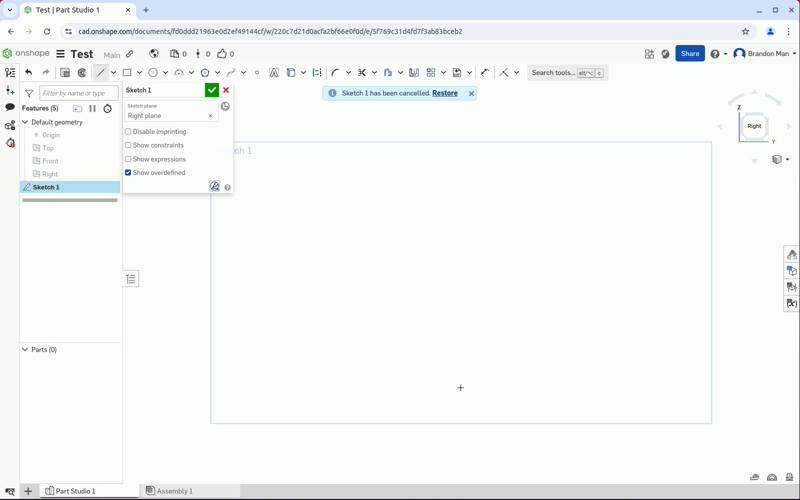
key_up(shift)
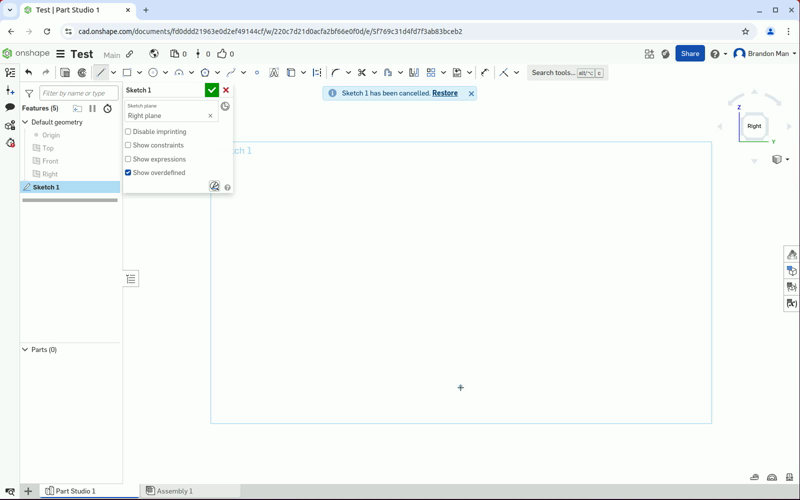
key_down(shift)
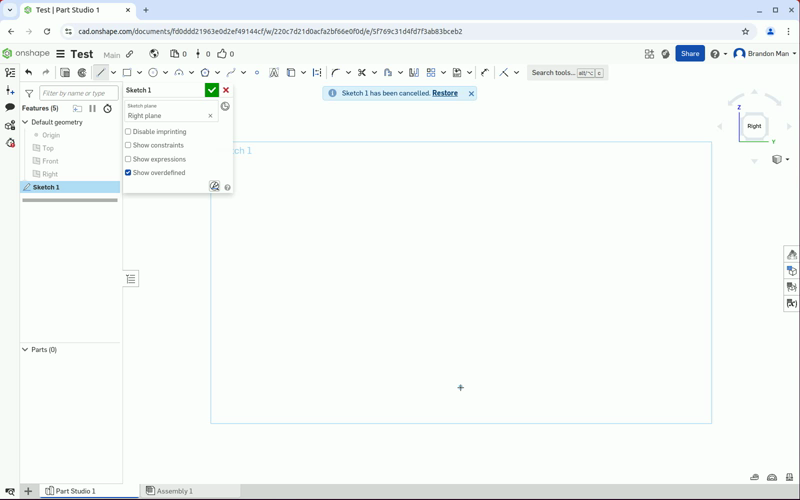
mouse_move(581, 387)
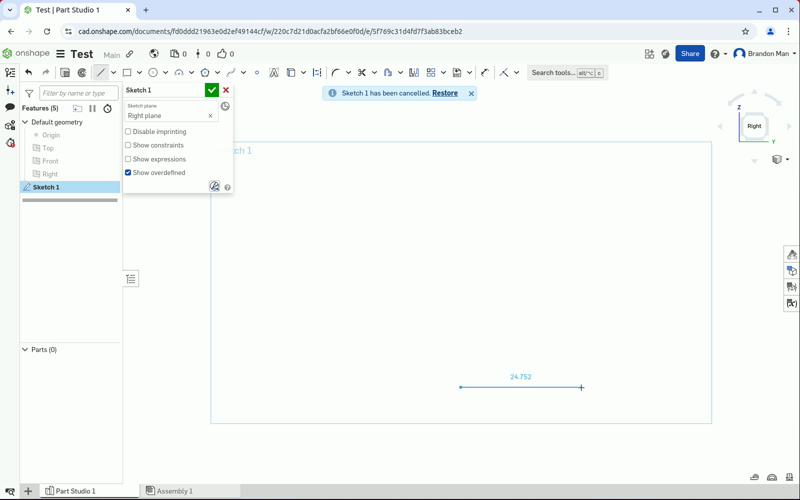
click(581, 387)
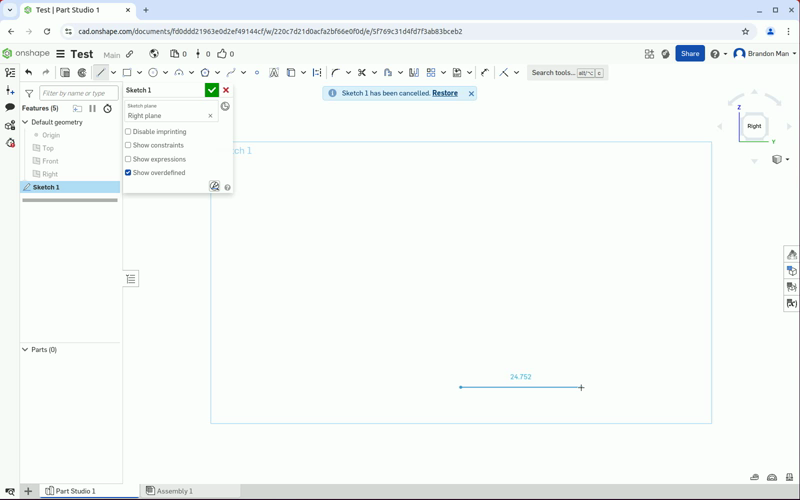
key_up(shift)
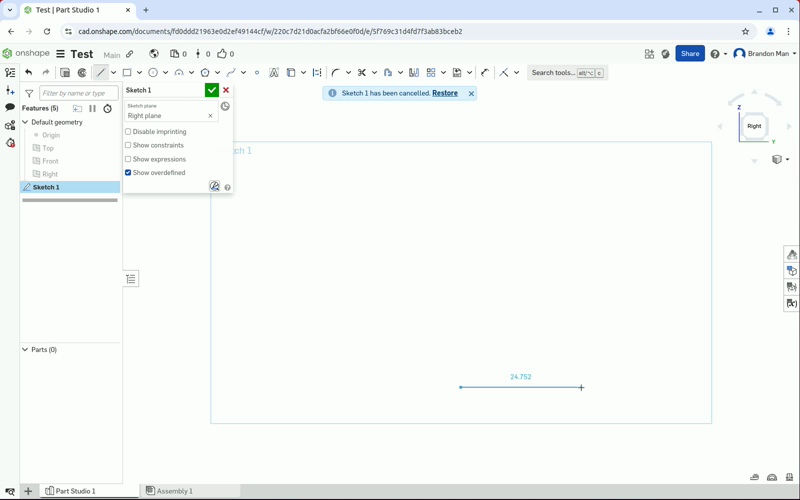
key_down(shift)
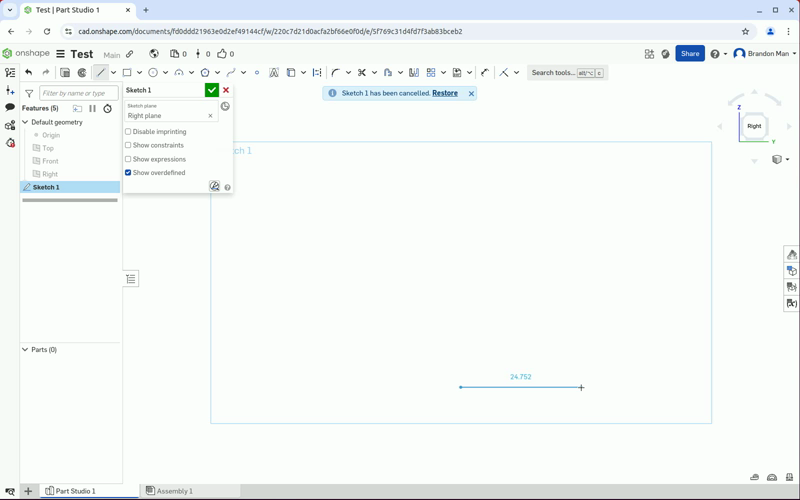
mouse_move(581, 284)
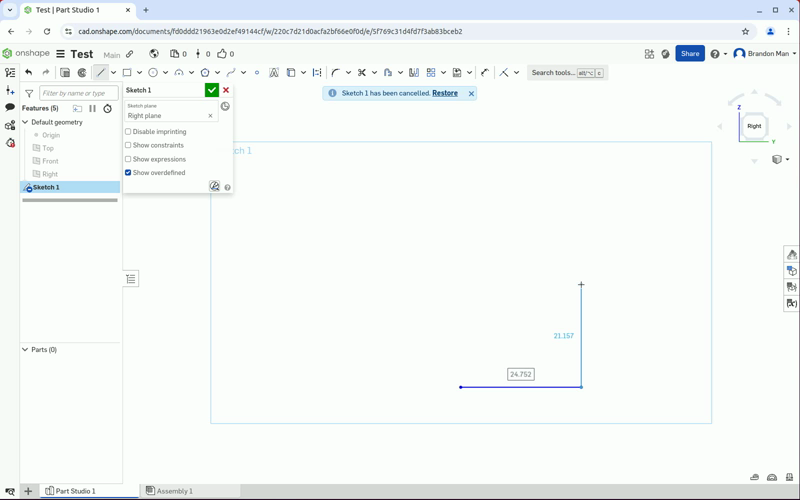
click(581, 284)
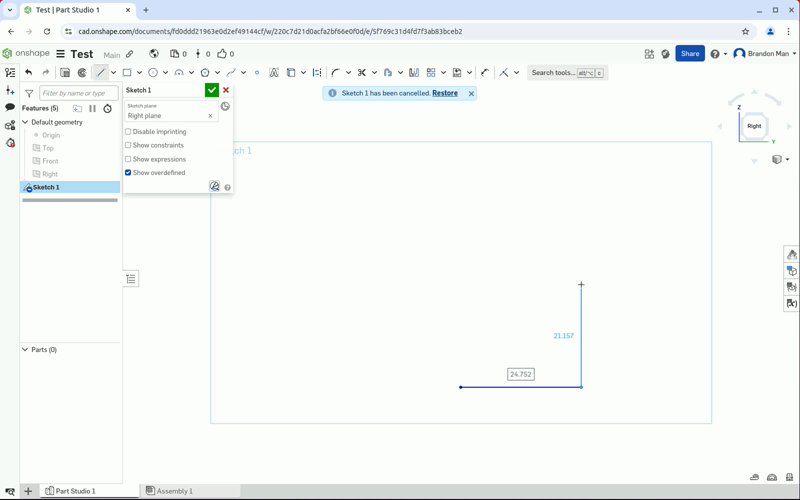
key_up(shift)
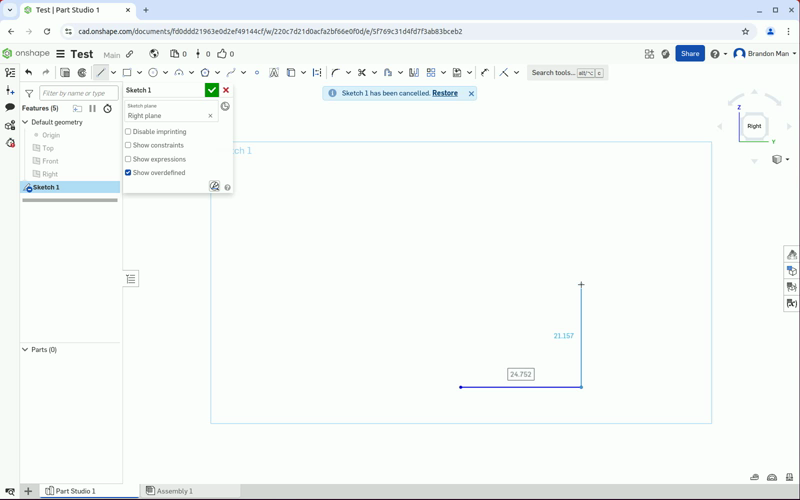
key_down(shift)
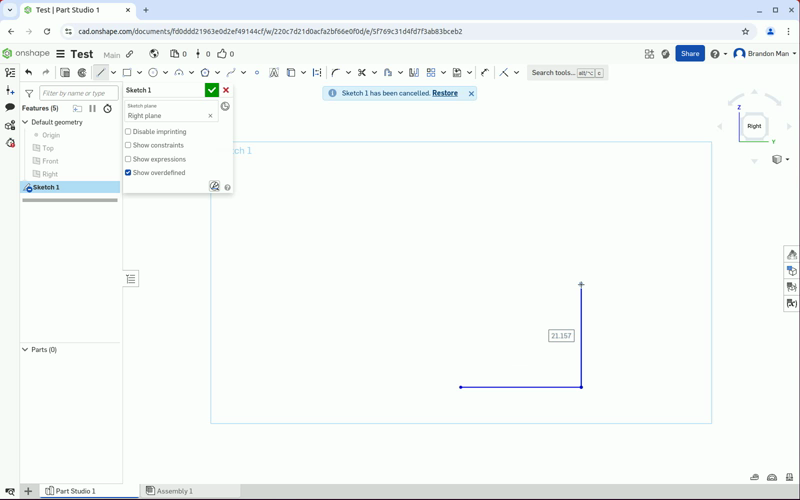
mouse_move(460, 284)
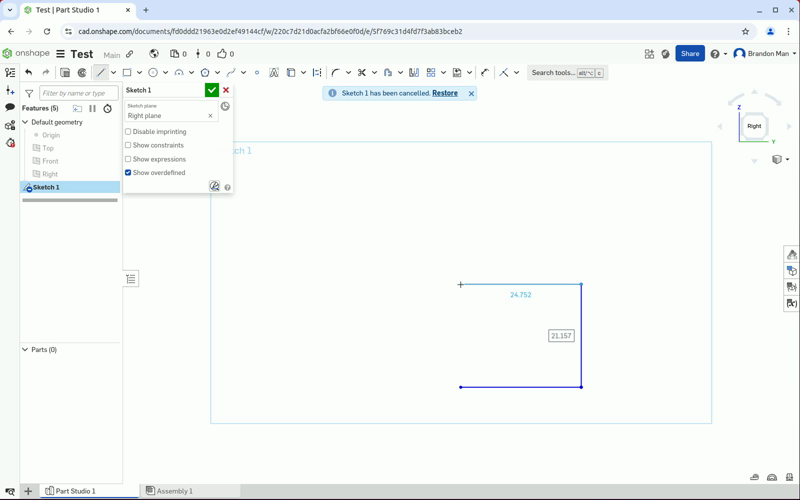
click(460, 284)
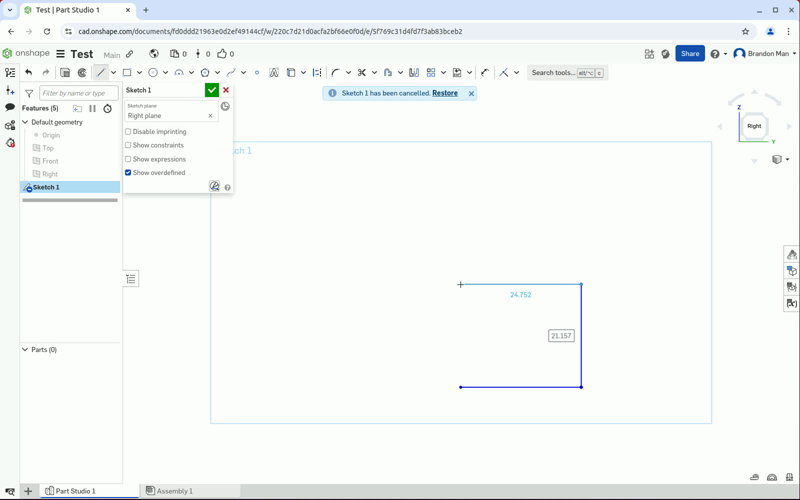
key_up(shift)
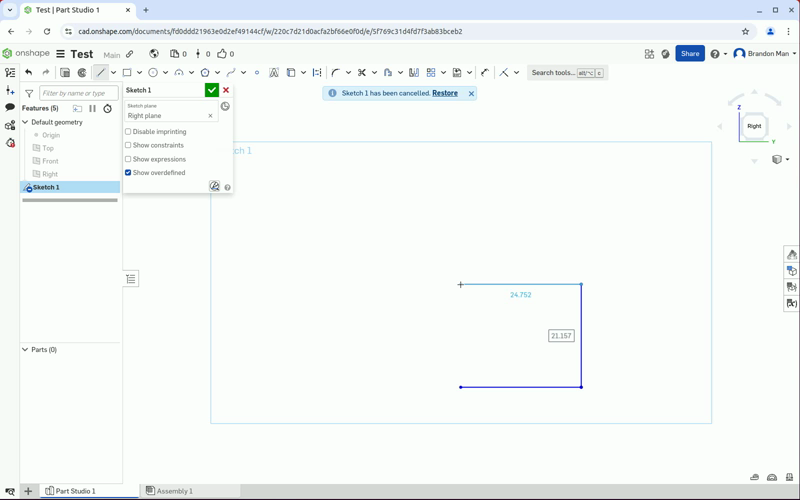
key_down(shift)
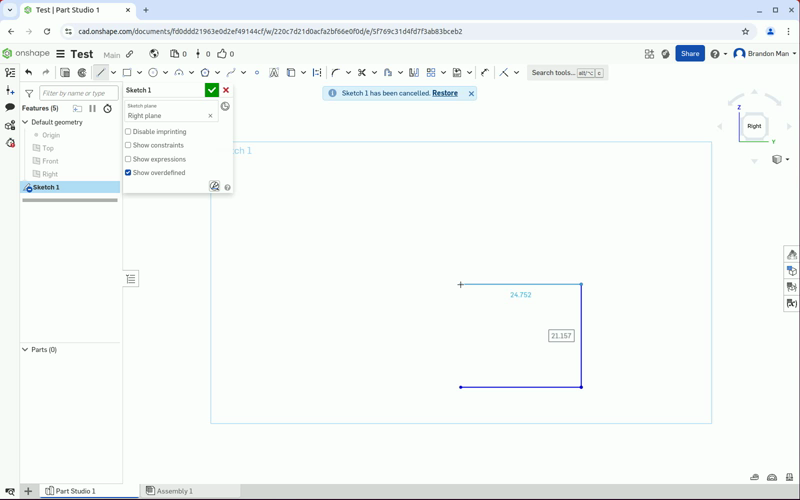
mouse_move(460, 387)
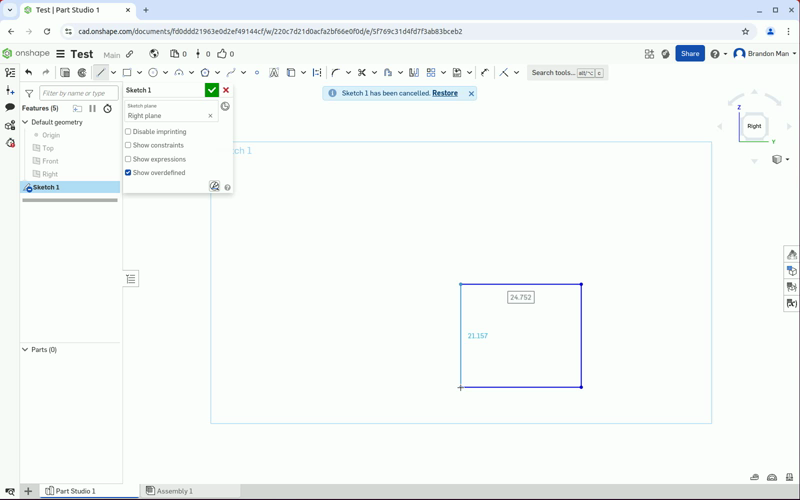
key_up(shift)
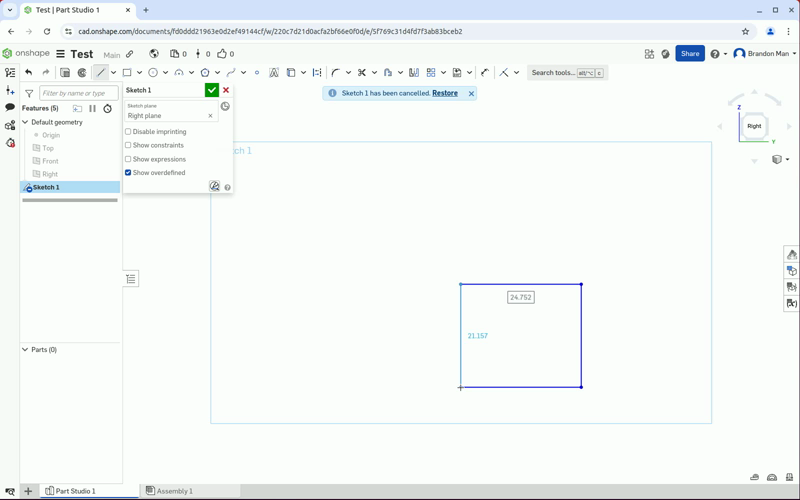
click(460, 387)
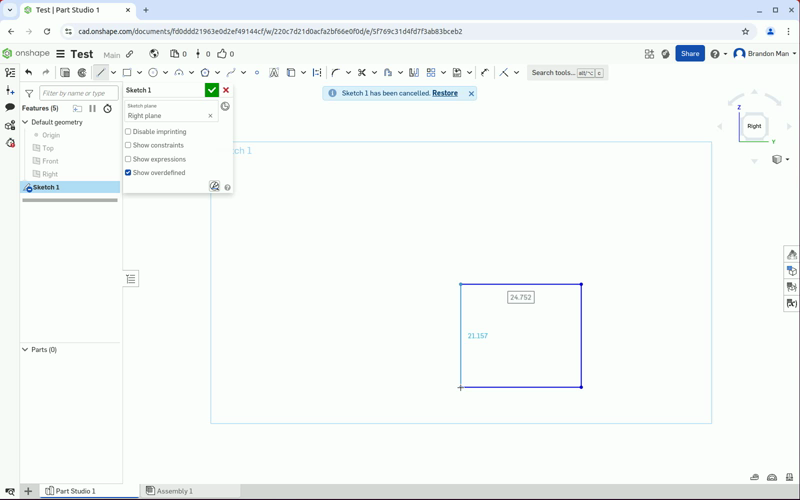
key(esc)
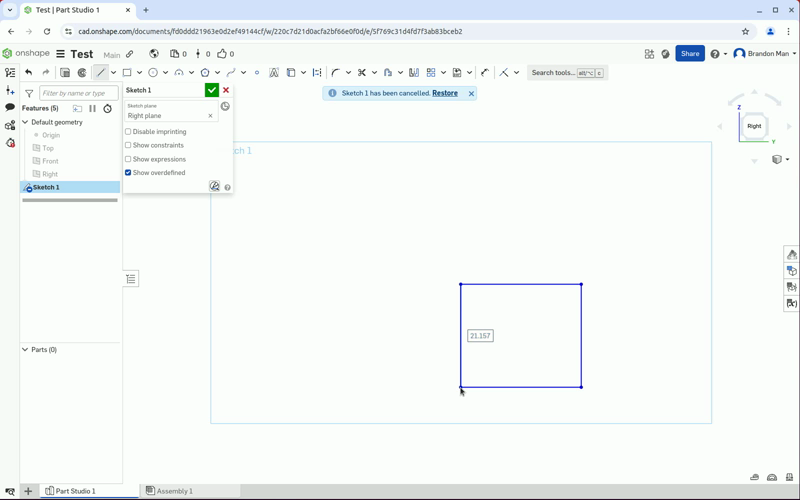
mouse_move(495, 370)
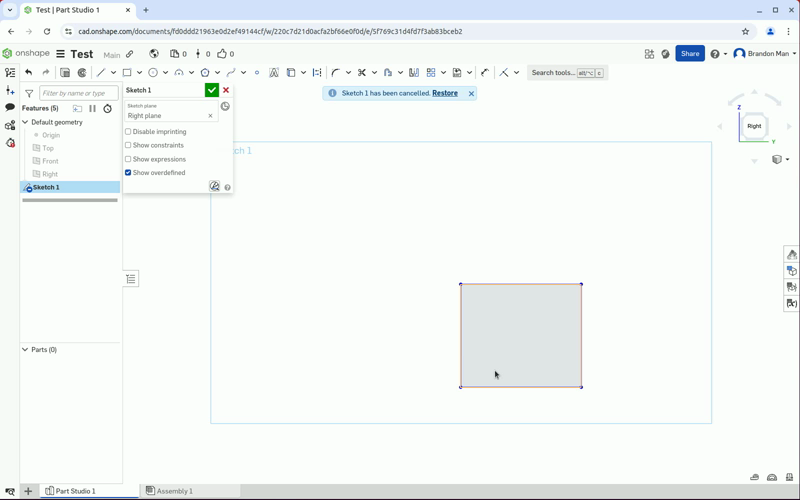
click(495, 370)
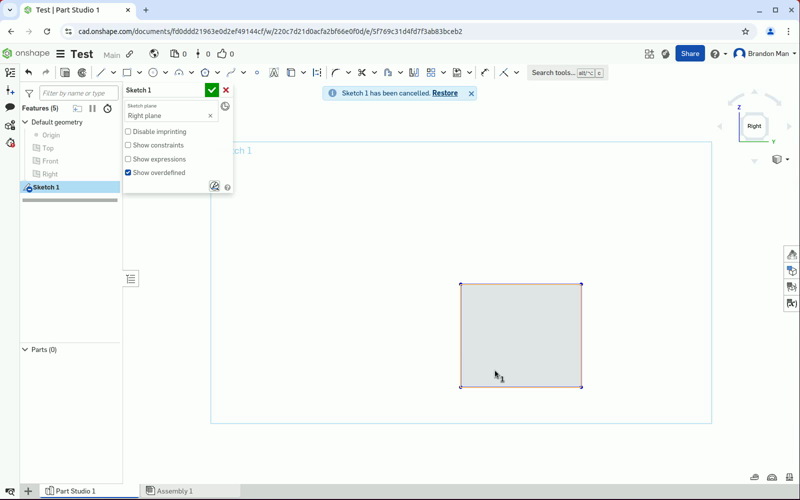
mouse_move(73, 352)
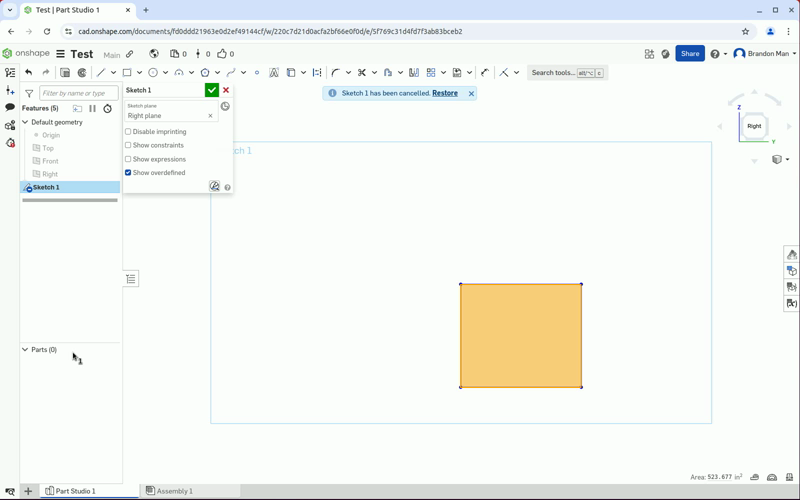
key(shift+y)
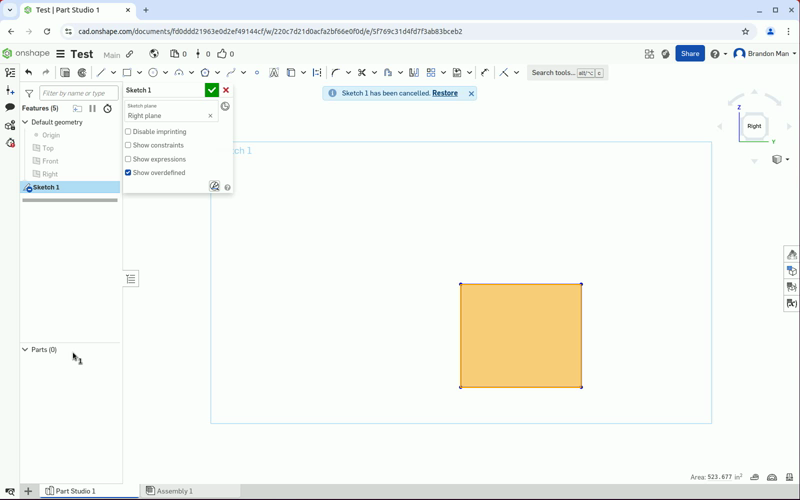
key(shift+e)
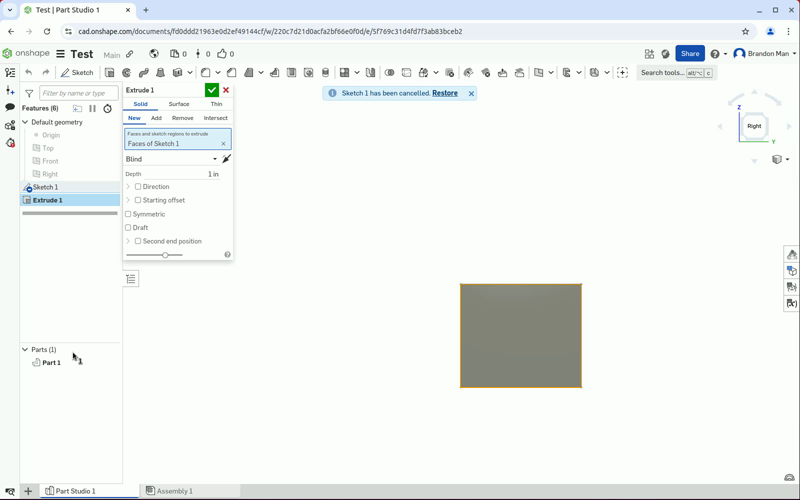
mouse_move(143, 106)
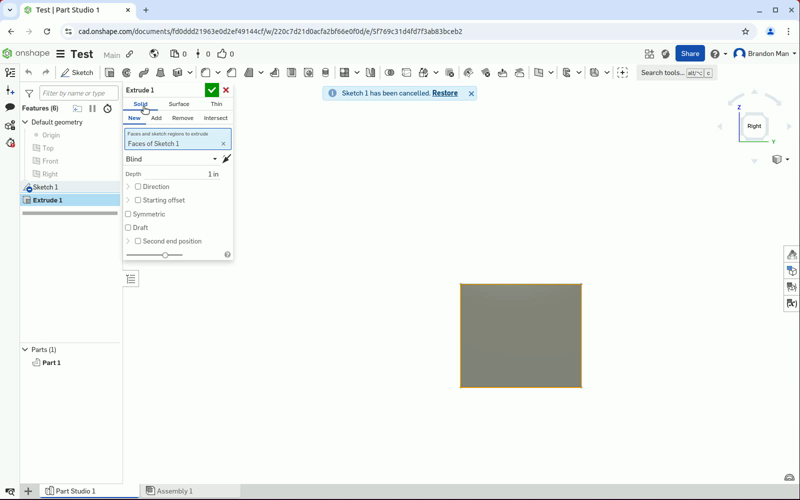
click(143, 106)
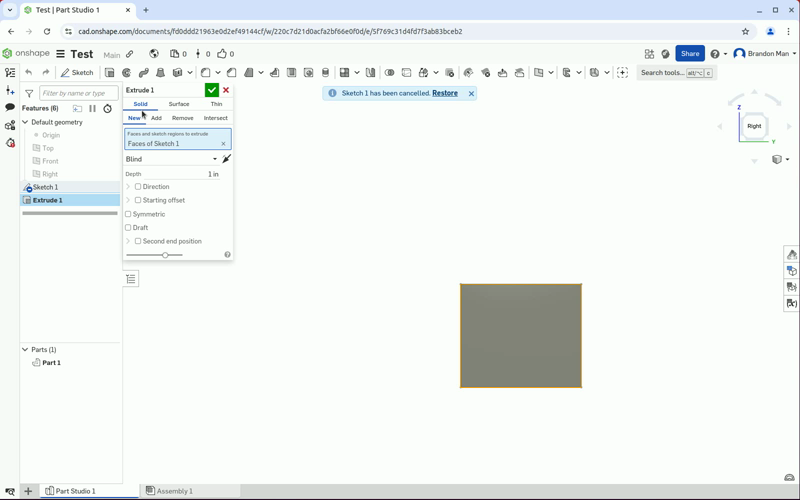
mouse_move(137, 120)
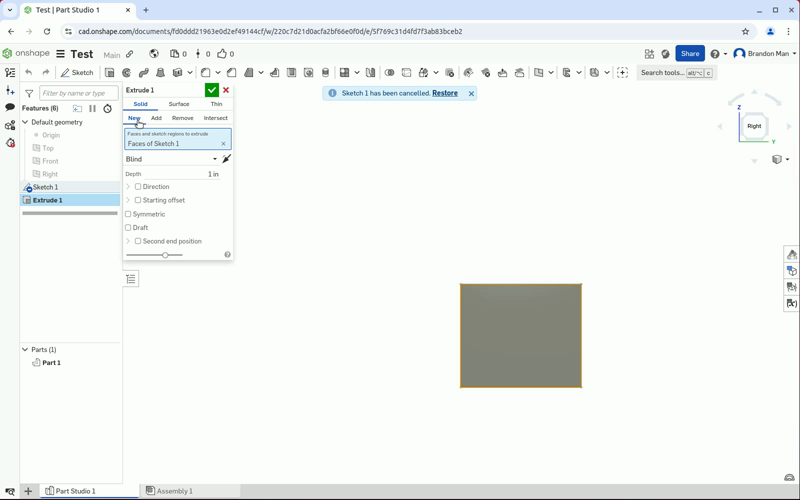
click(137, 120)
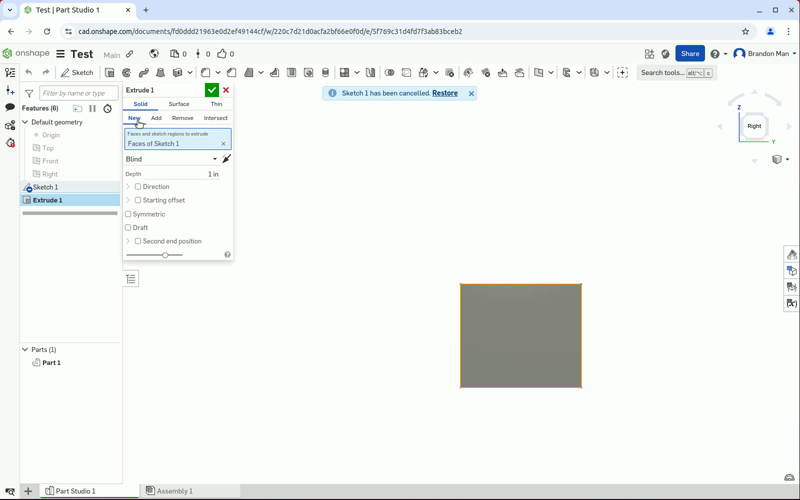
key(tab, 4)
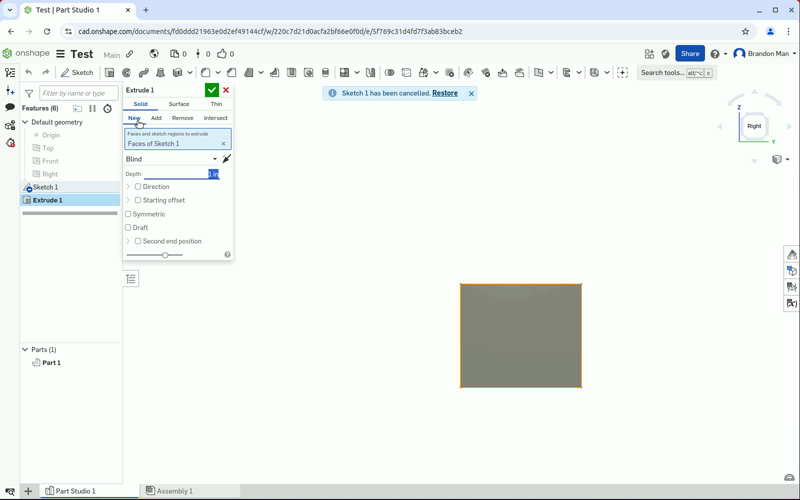
text(-19.498)
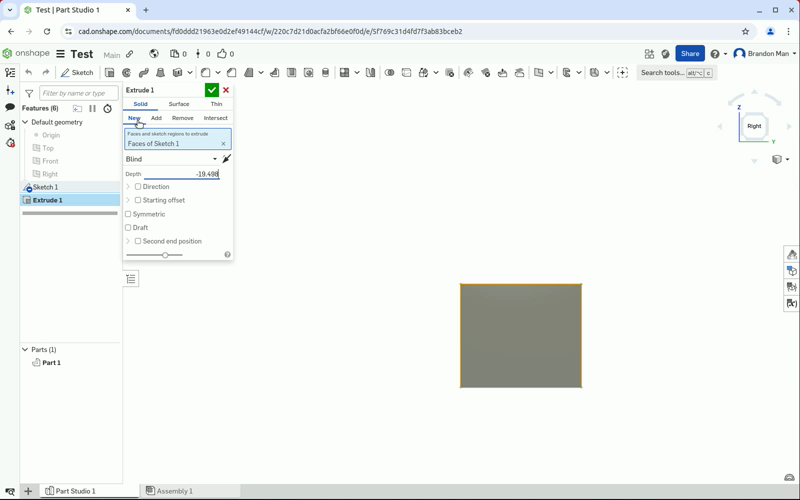
key(enter)
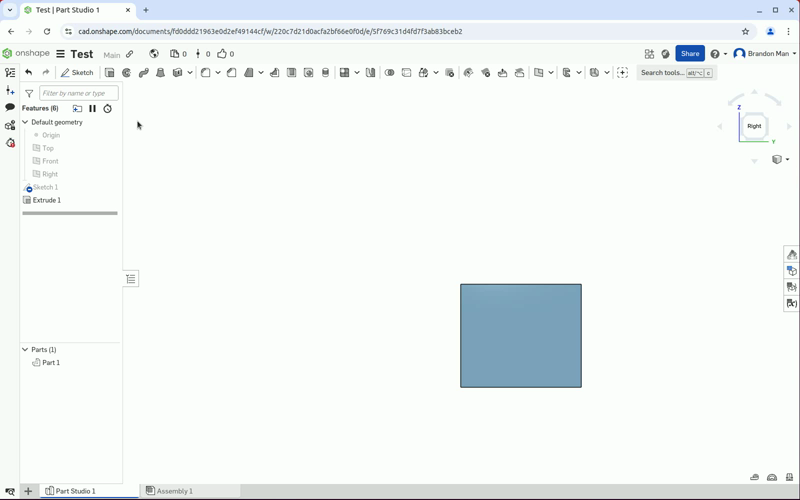
key(shift+h)
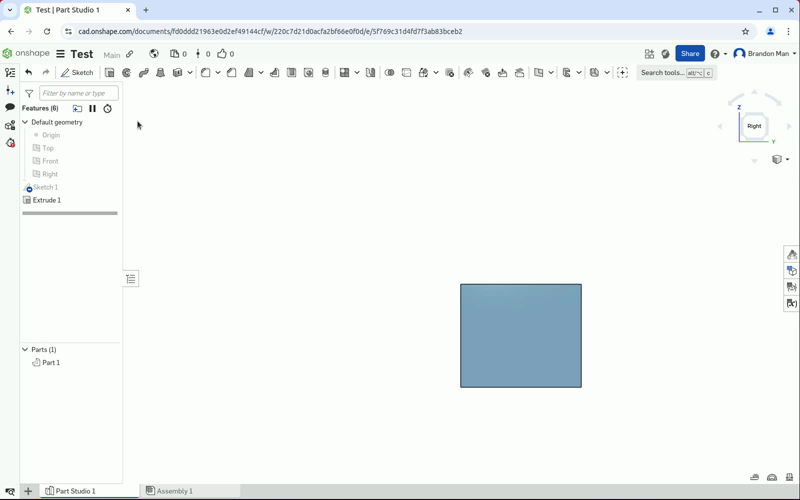
key(shift+h)
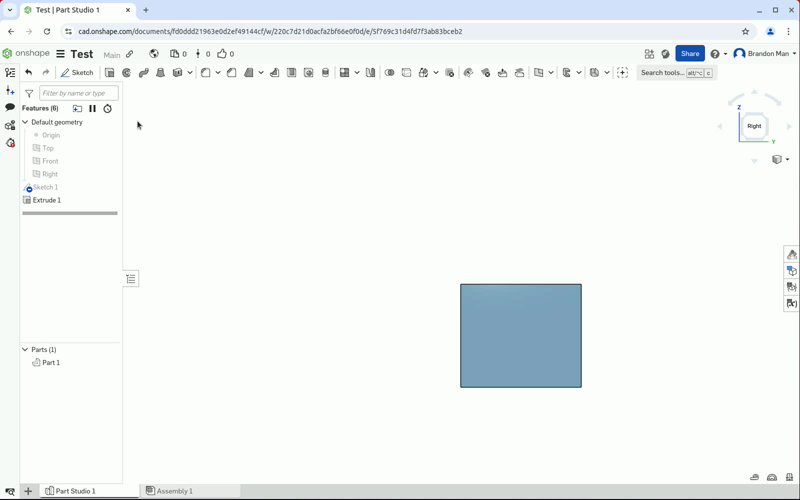
mouse_move(73, 189)
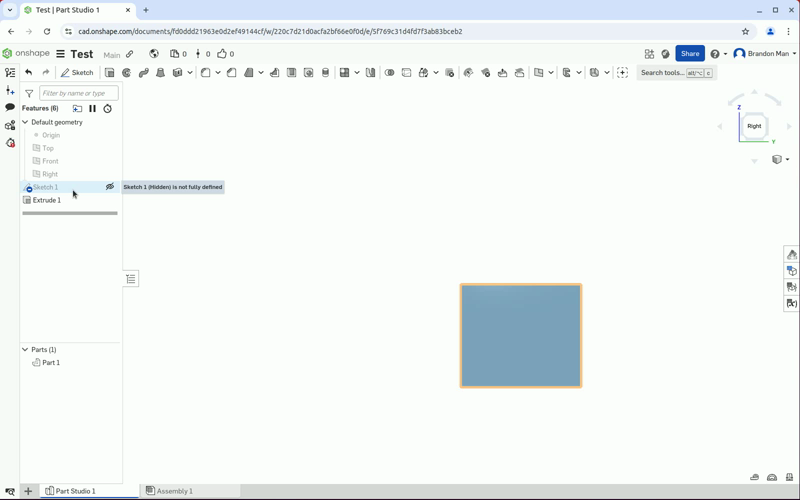
click(73, 189)
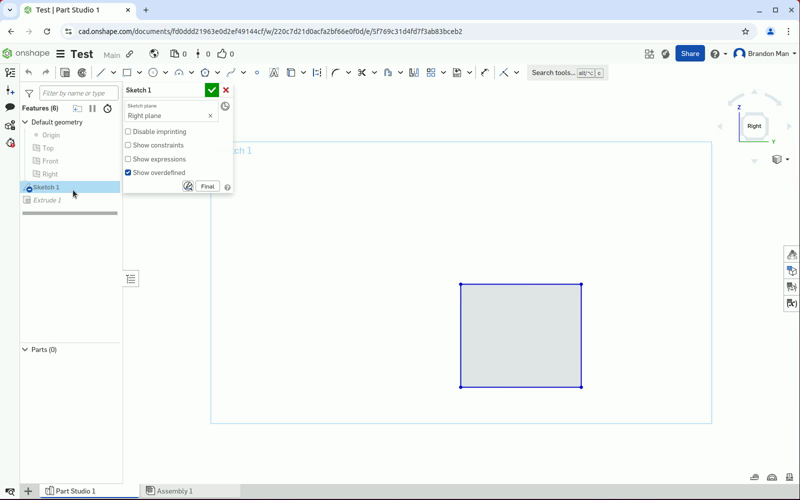
mouse_move(229, 92)
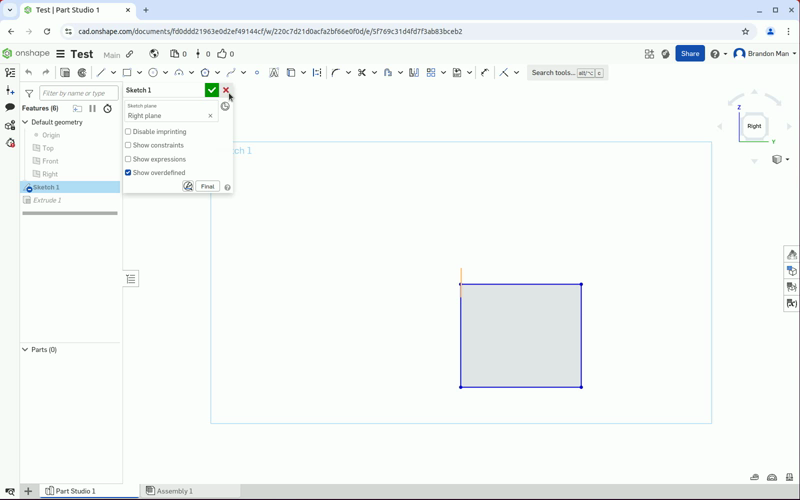
click(229, 92)
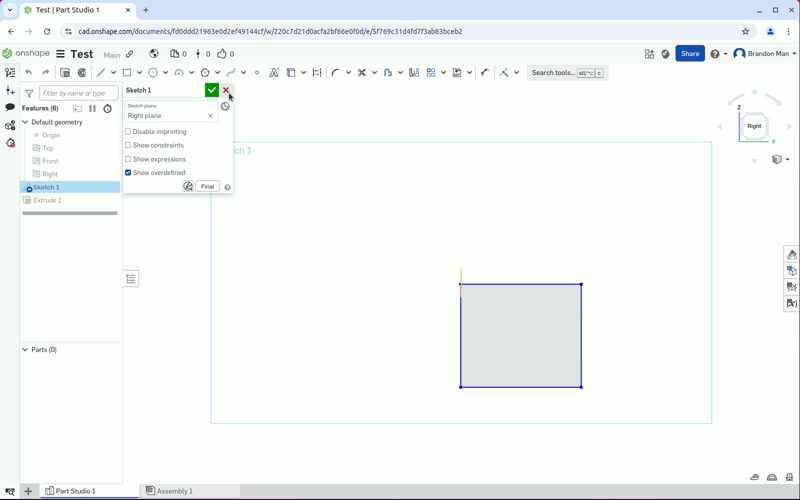
key(shift+s)
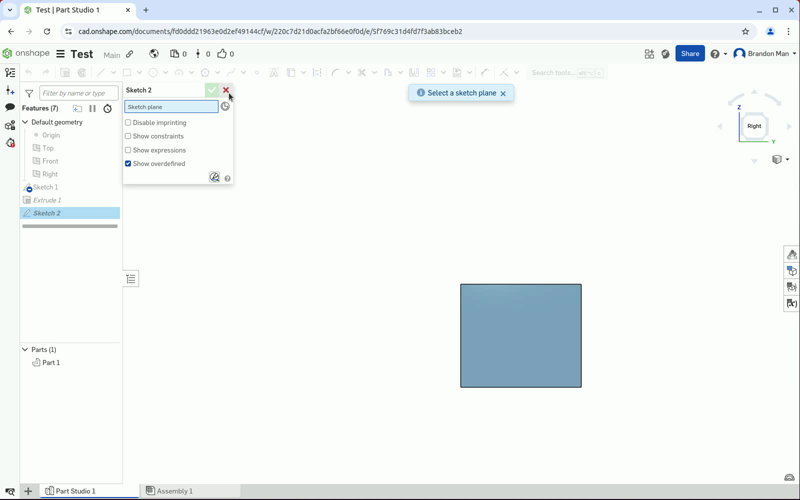
mouse_move(73, 176)
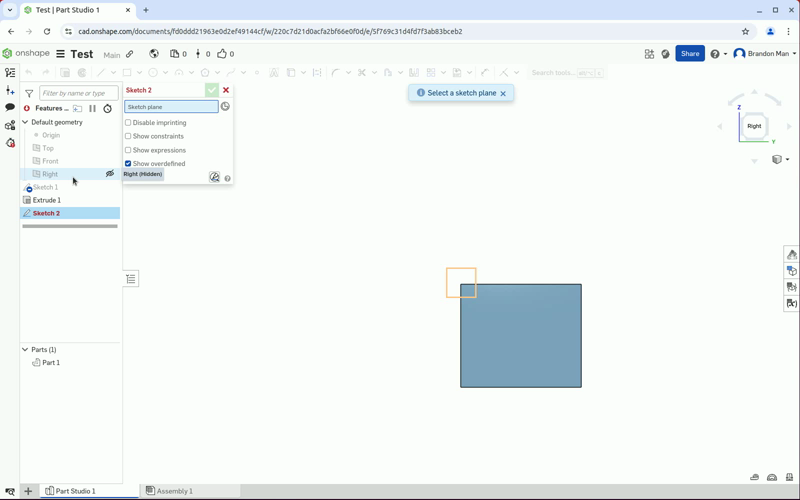
click(73, 176)
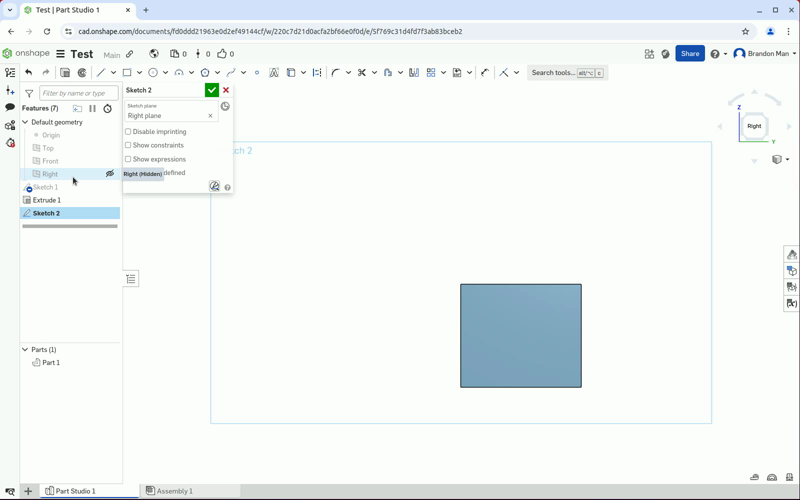
mouse_move(73, 352)
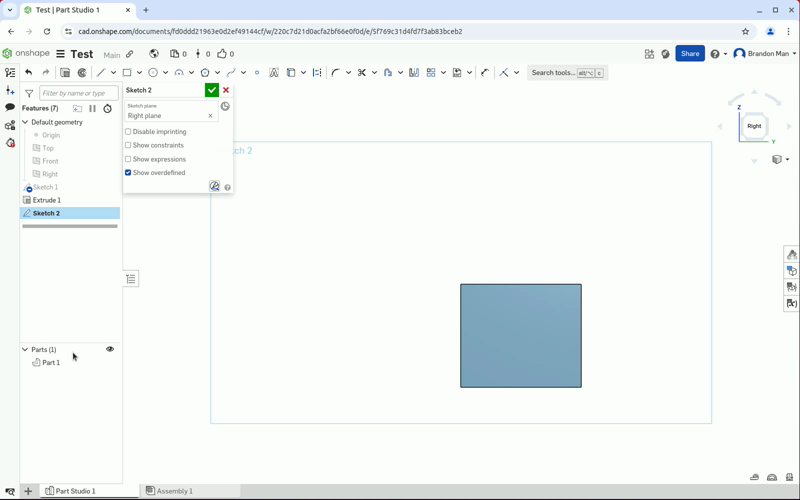
key(y)
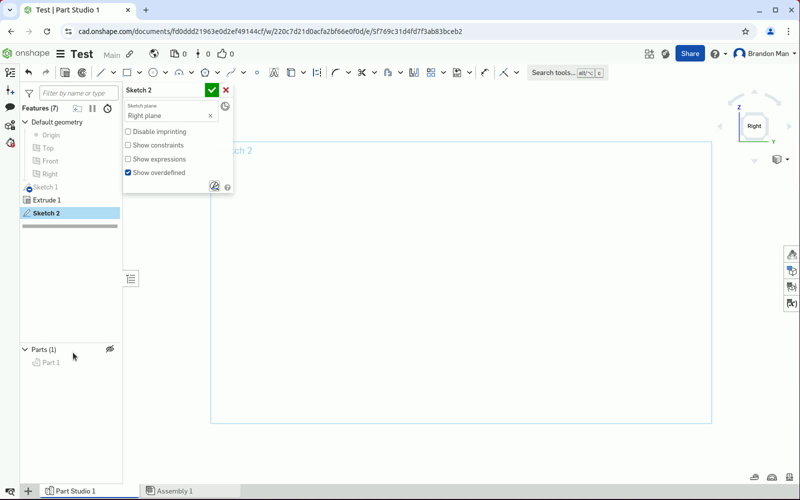
key(l)
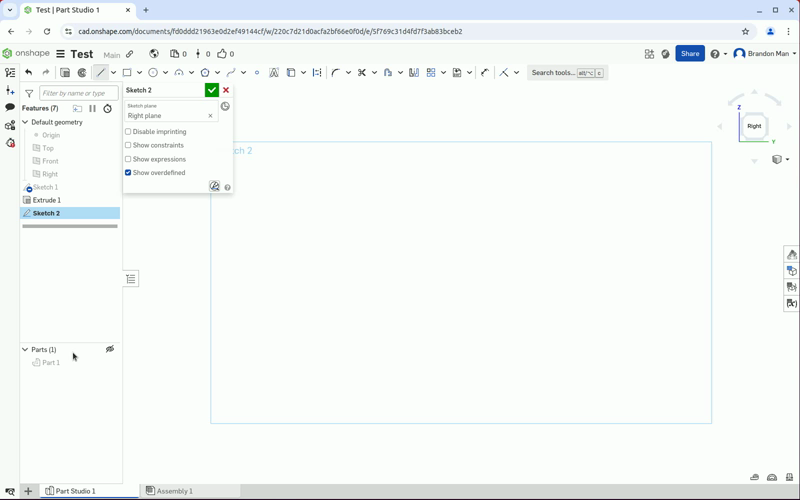
key_down(shift)
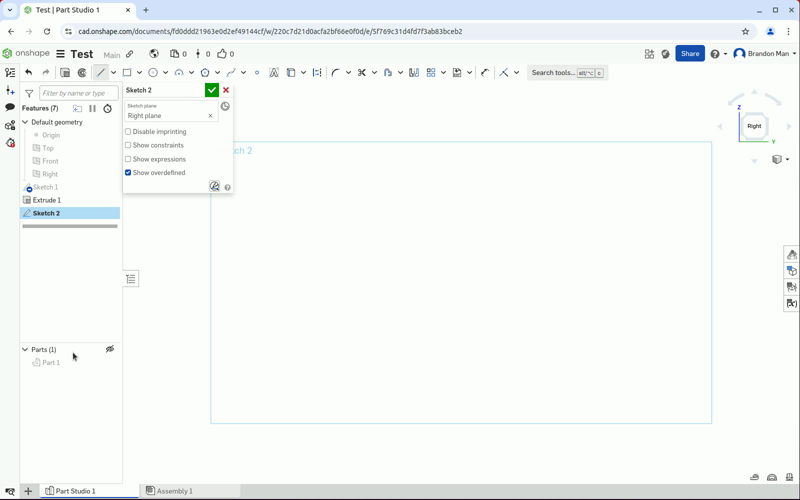
mouse_move(460, 334)
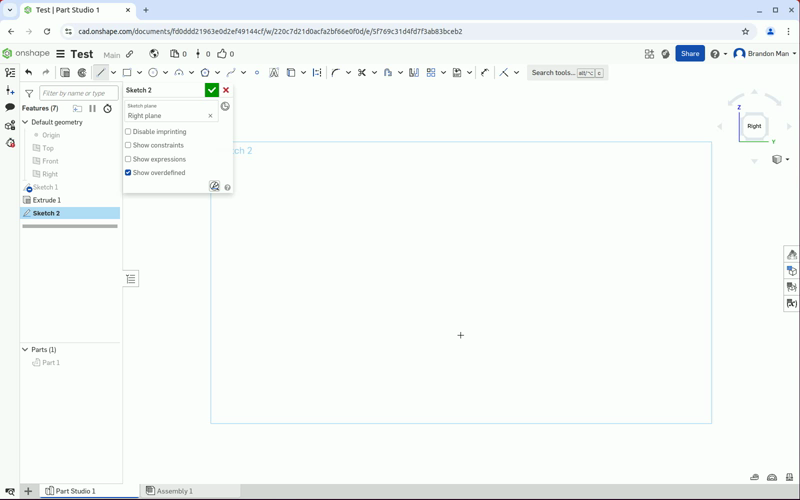
click(460, 334)
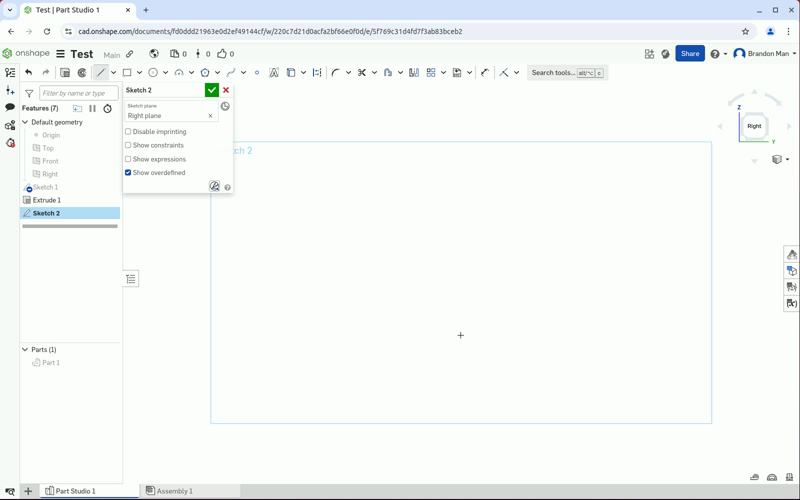
key_up(shift)
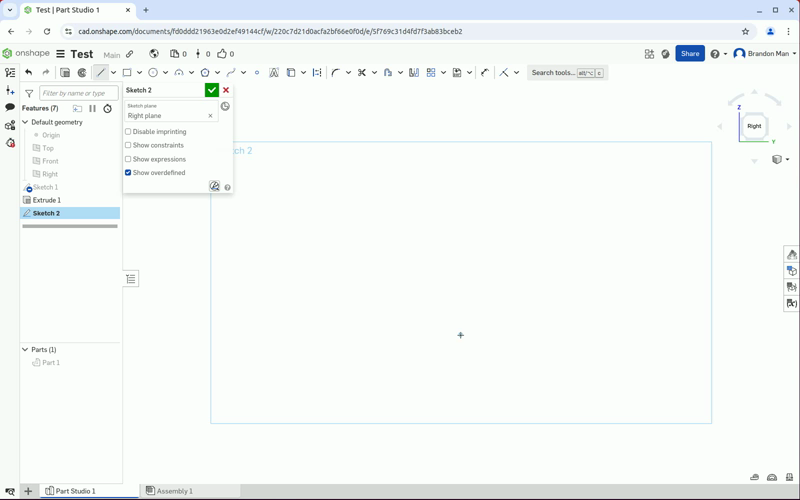
key_down(shift)
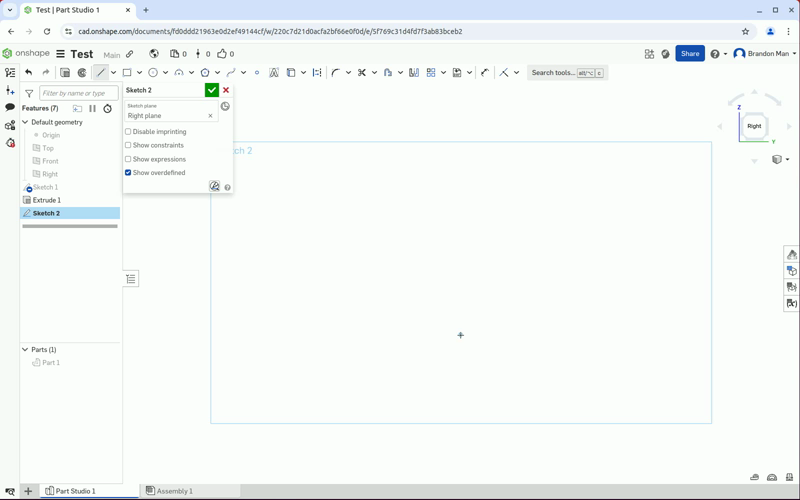
mouse_move(522, 334)
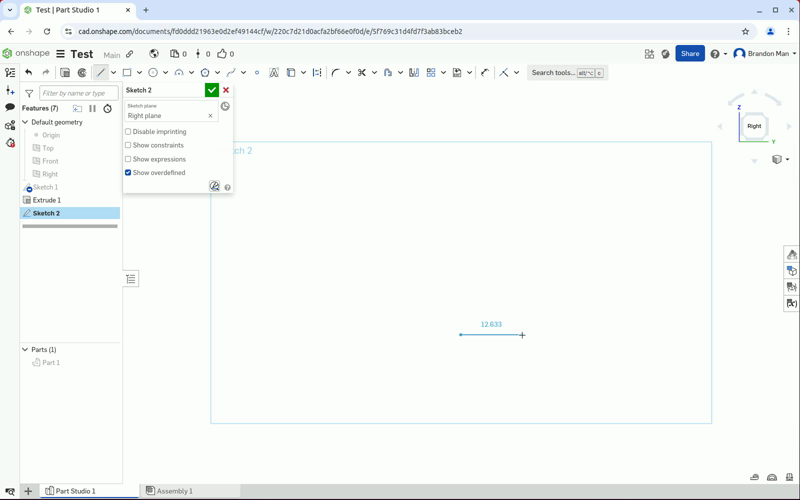
click(522, 334)
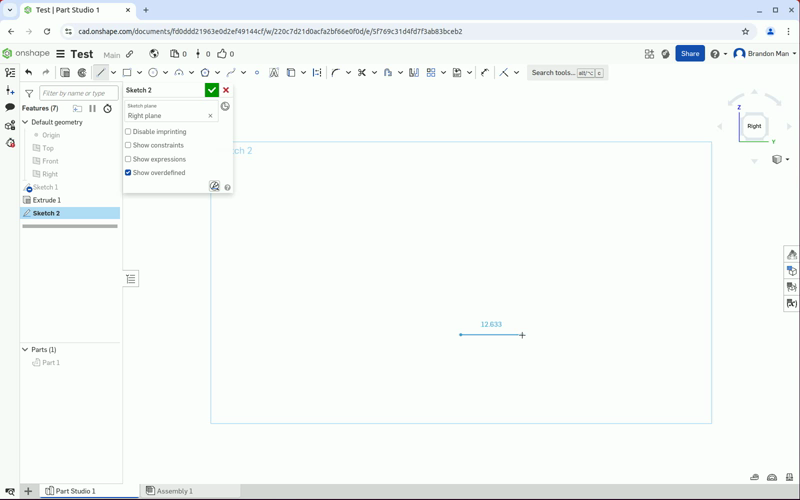
key_up(shift)
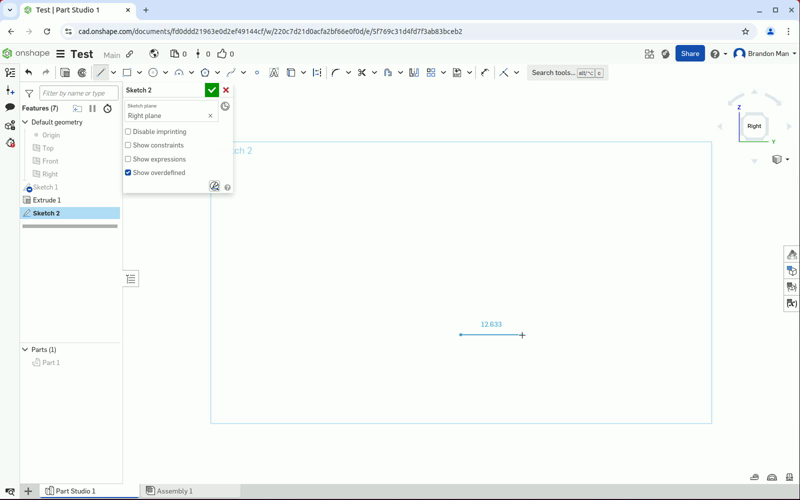
key_down(shift)
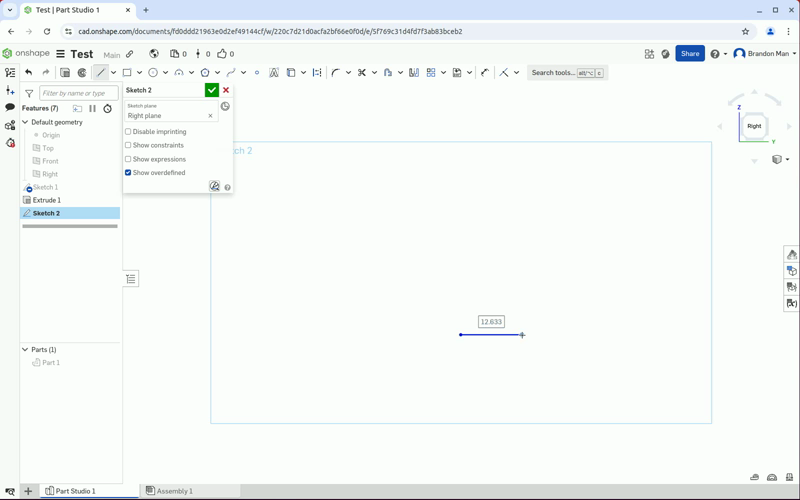
mouse_move(552, 334)
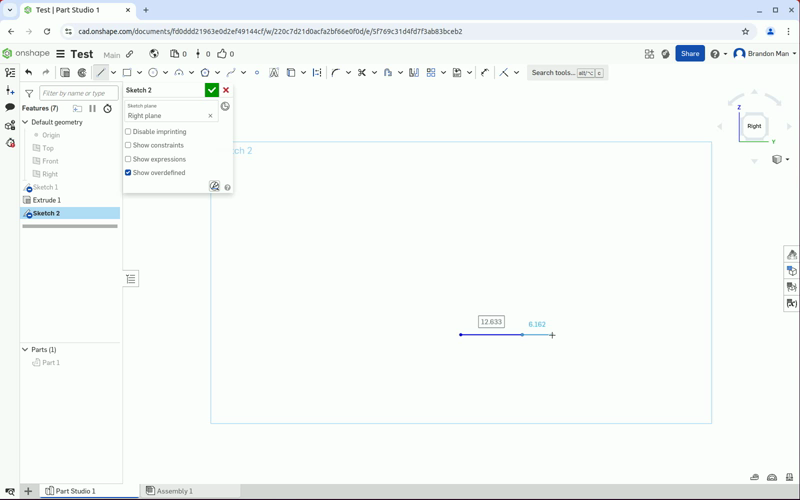
mouse_move(522, 282)
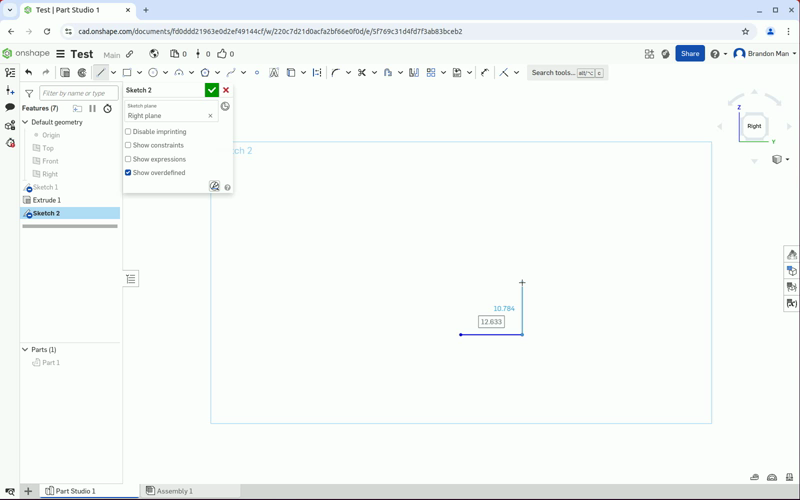
click(522, 282)
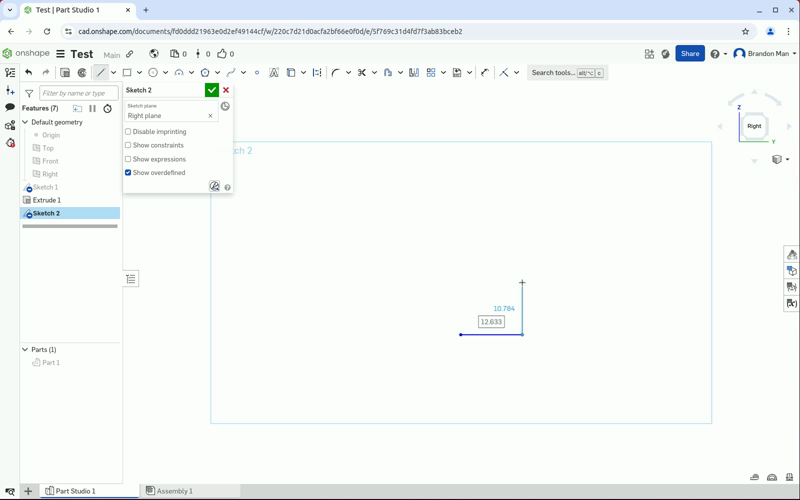
key_up(shift)
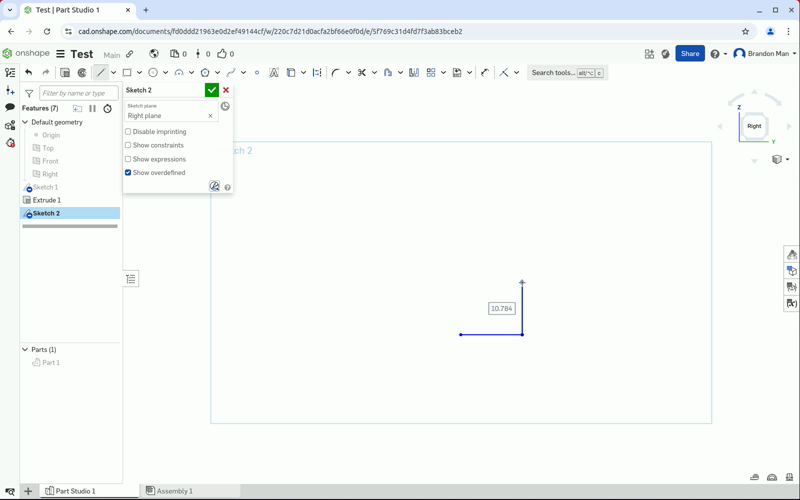
key_down(shift)
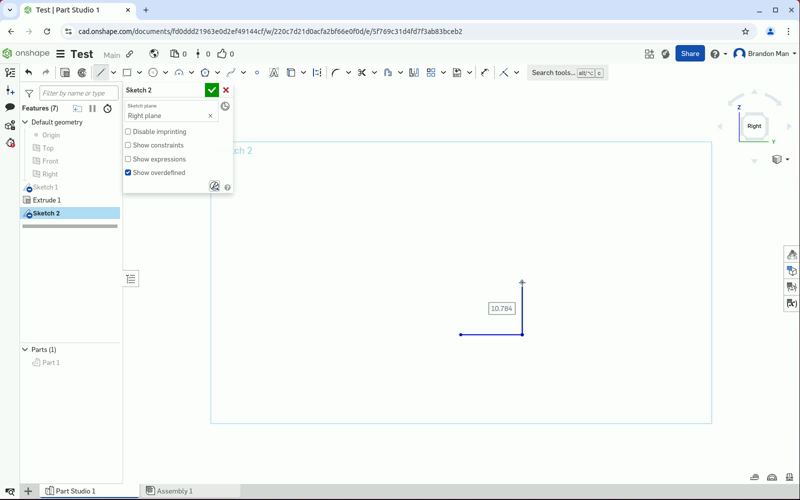
mouse_move(460, 282)
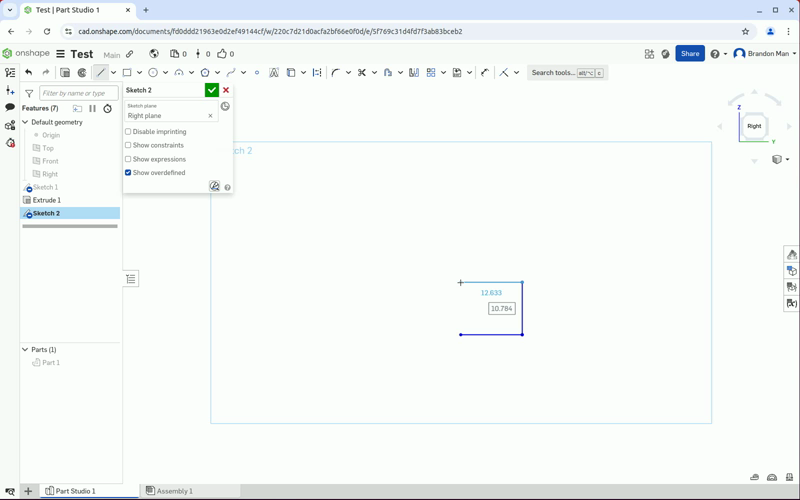
click(460, 282)
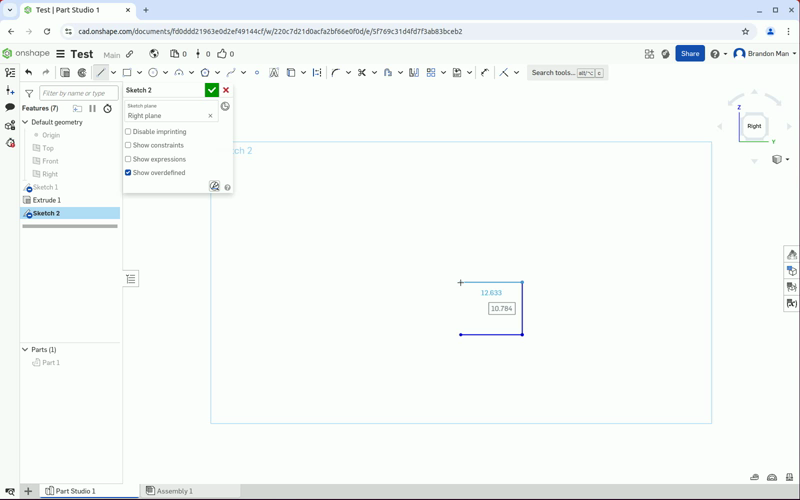
key_up(shift)
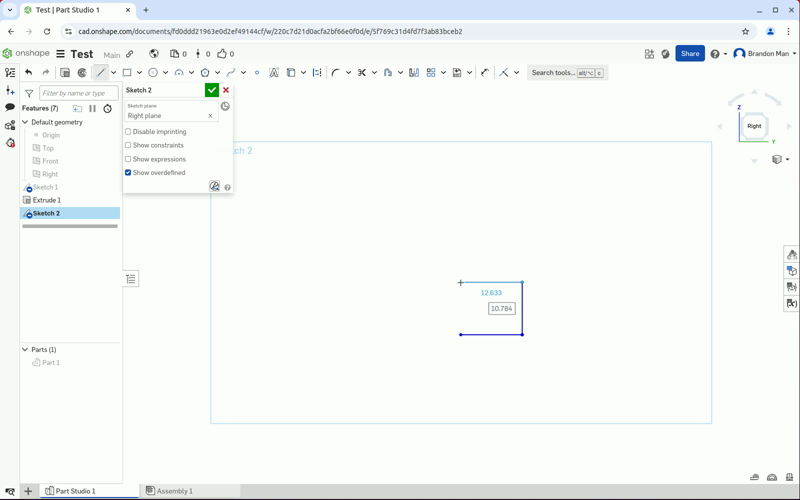
mouse_move(490, 282)
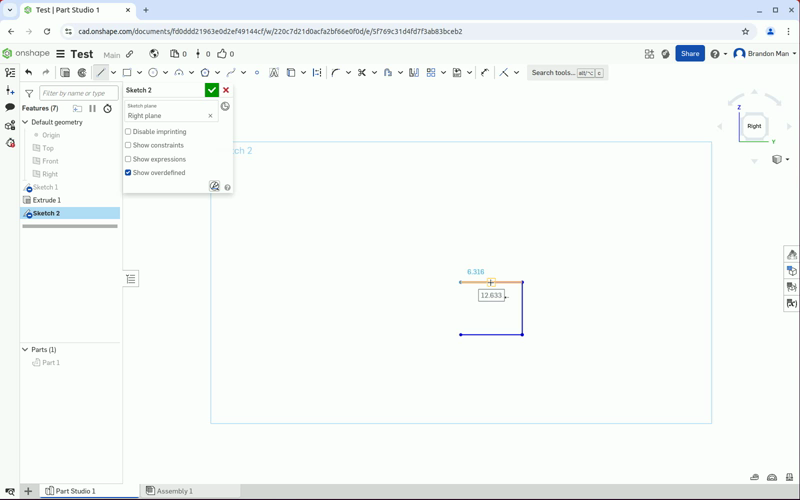
key_down(shift)
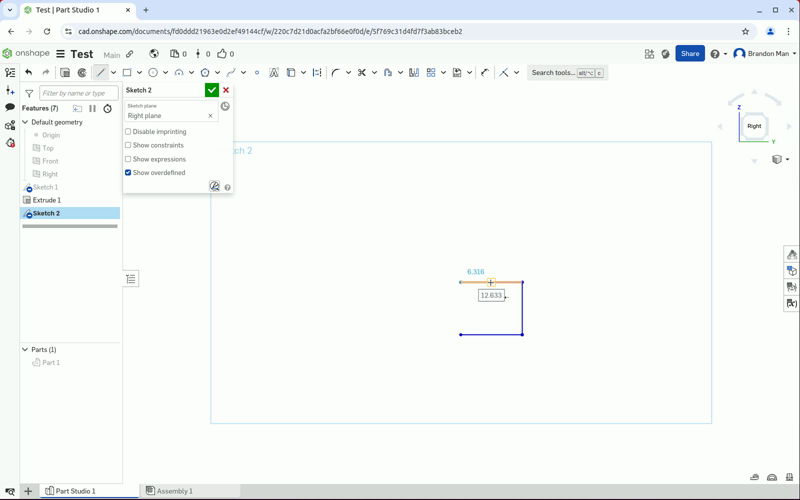
mouse_move(460, 334)
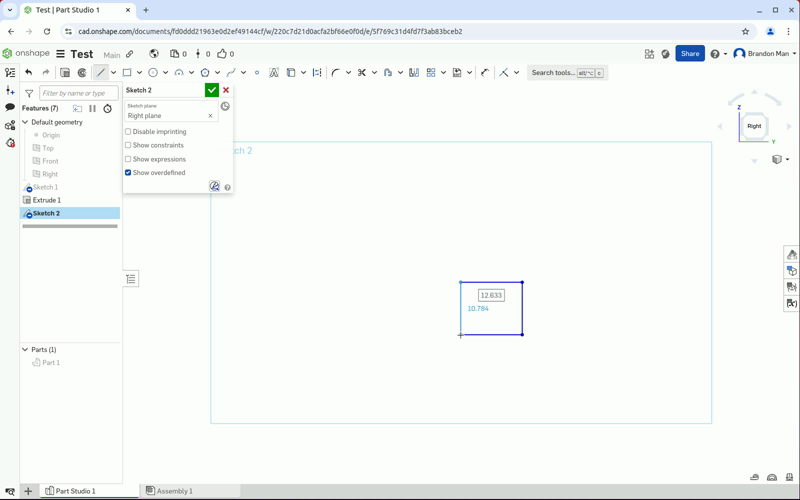
key_up(shift)
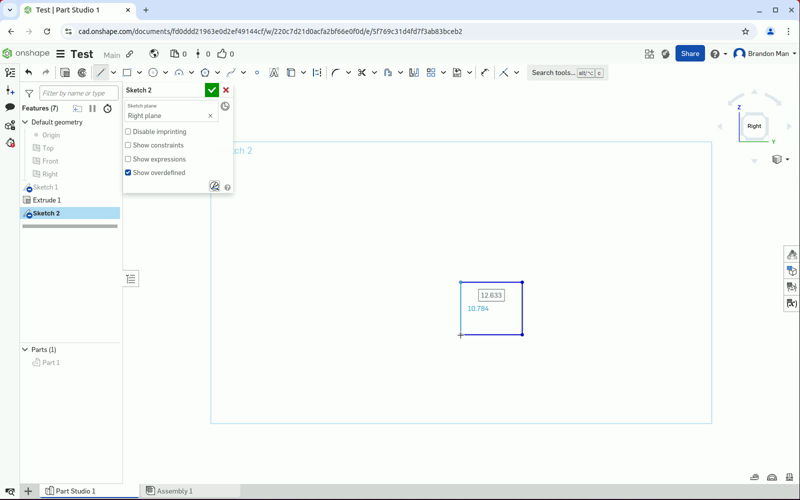
click(460, 334)
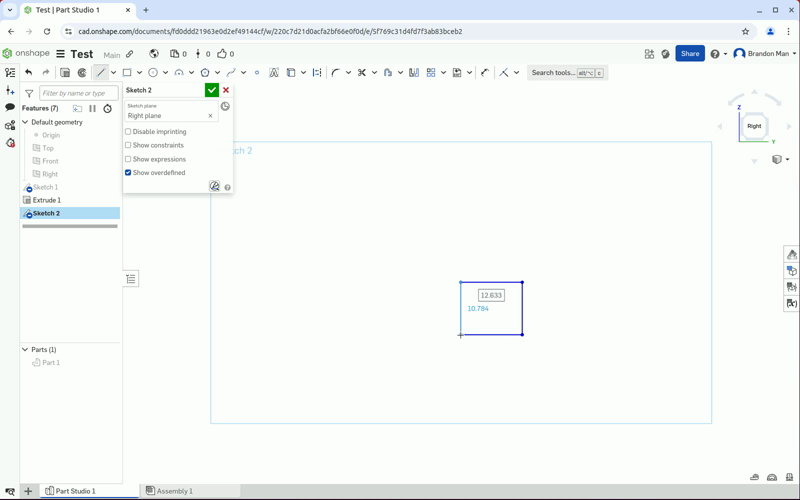
key(esc)
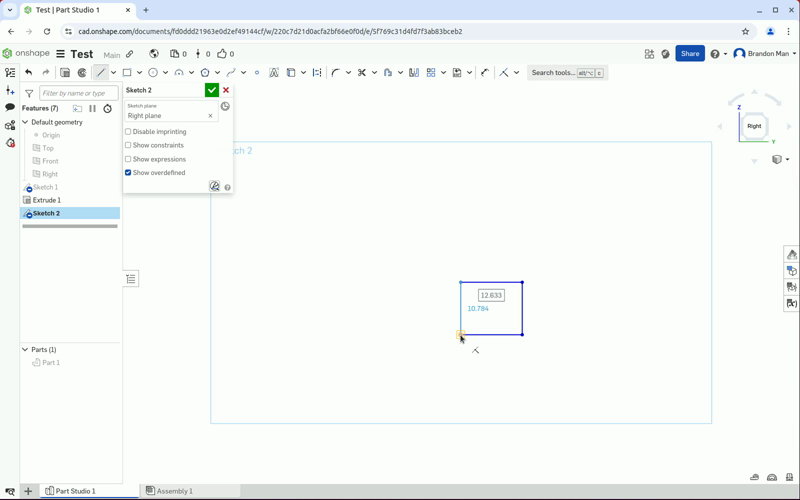
mouse_move(492, 308)
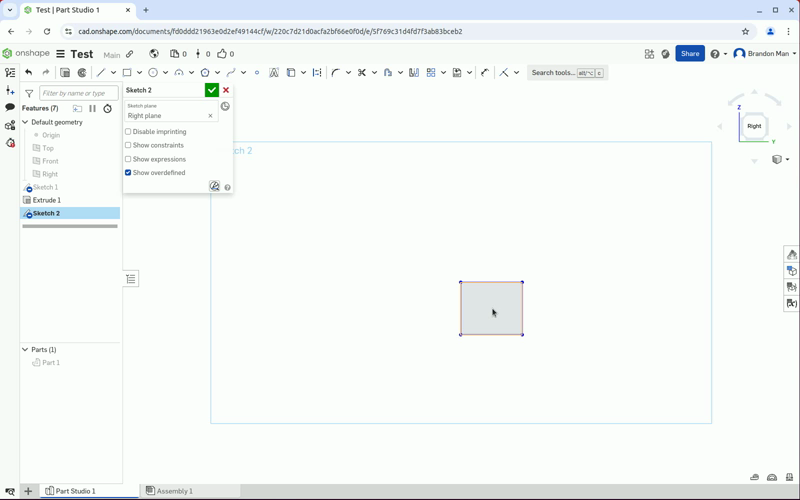
click(492, 308)
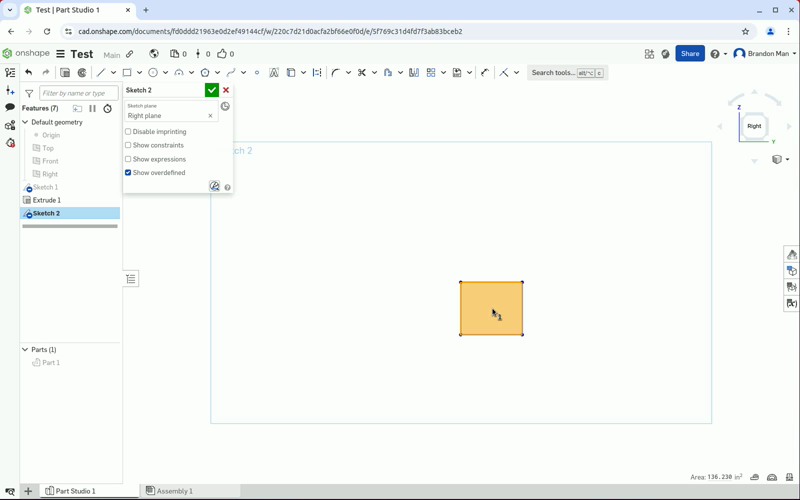
mouse_move(73, 352)
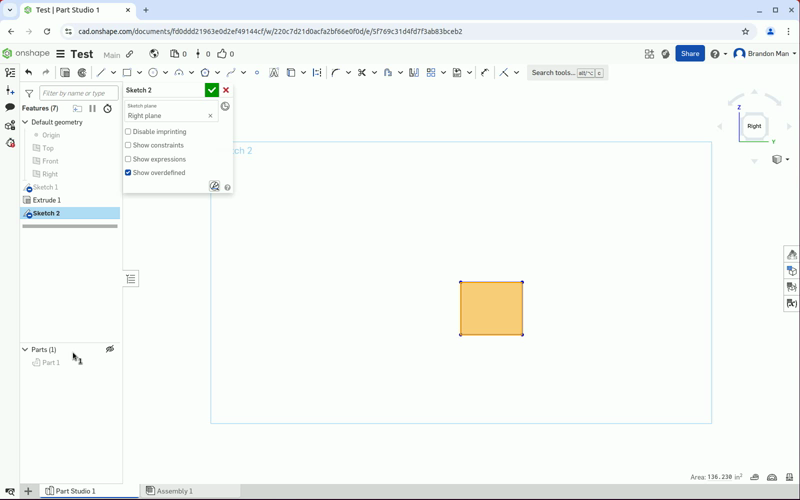
key(shift+y)
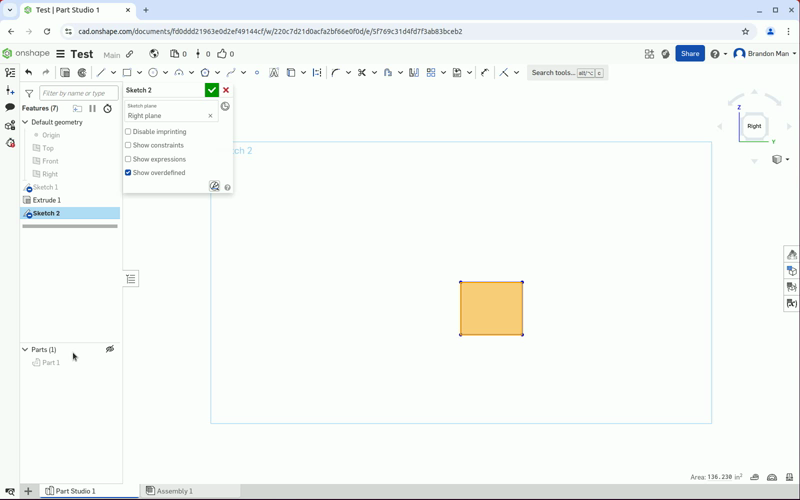
key(shift+e)
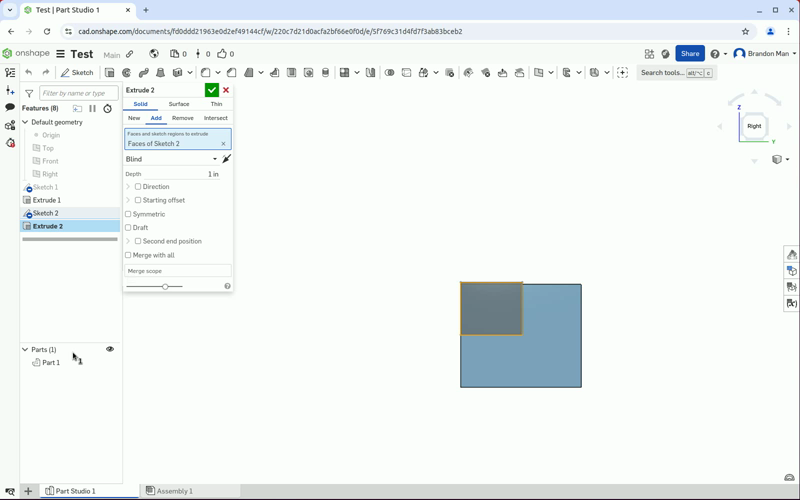
mouse_move(143, 106)
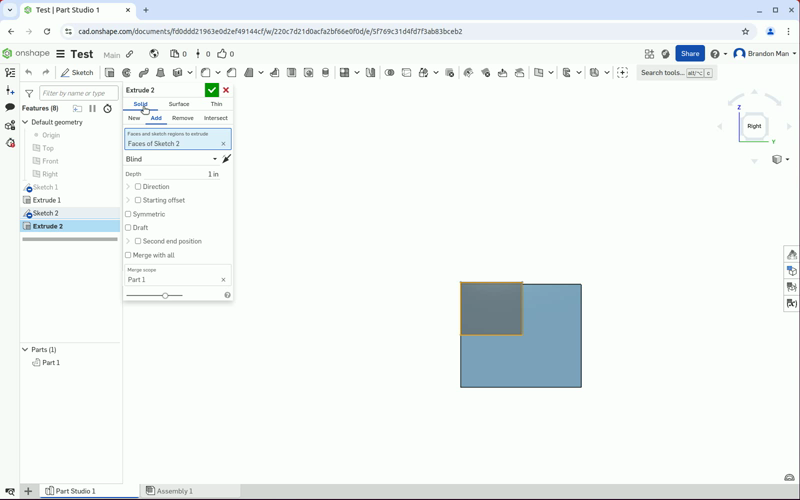
click(143, 106)
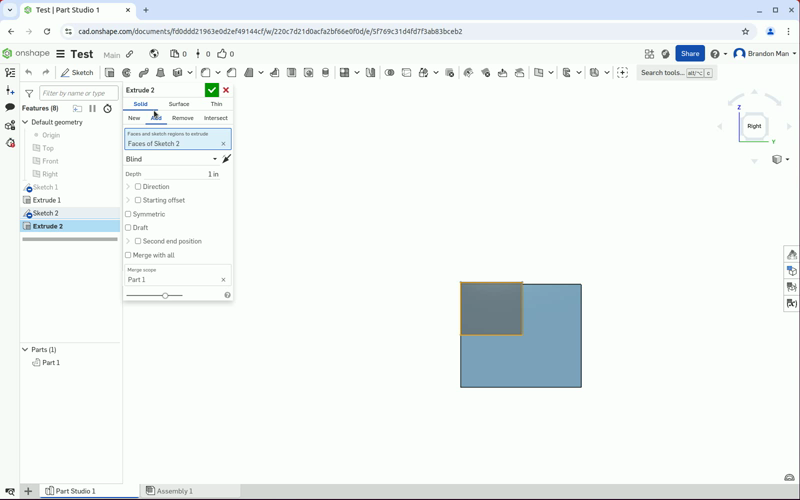
mouse_move(186, 120)
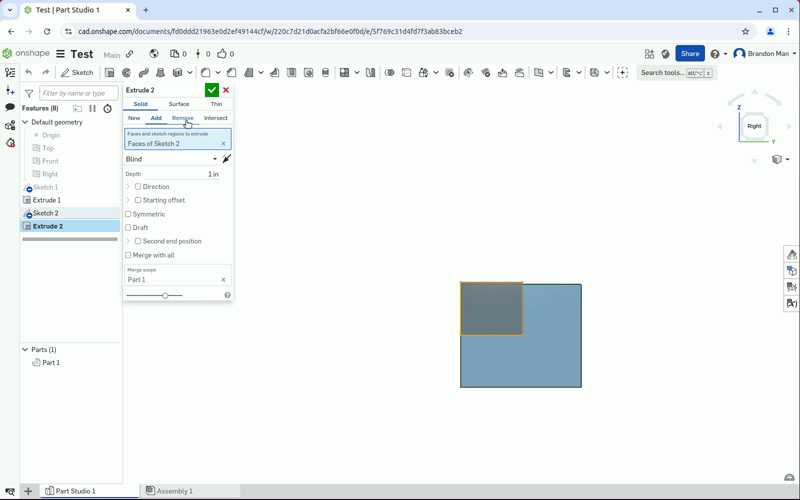
click(186, 120)
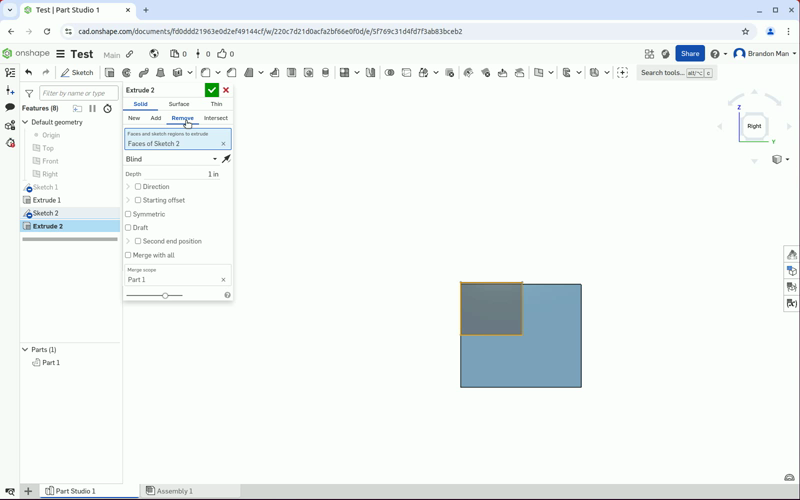
key(tab, 4)
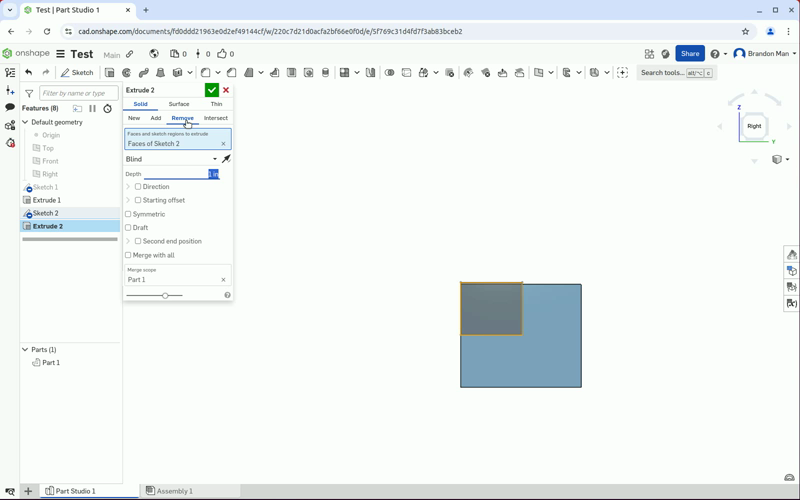
text(24.553)
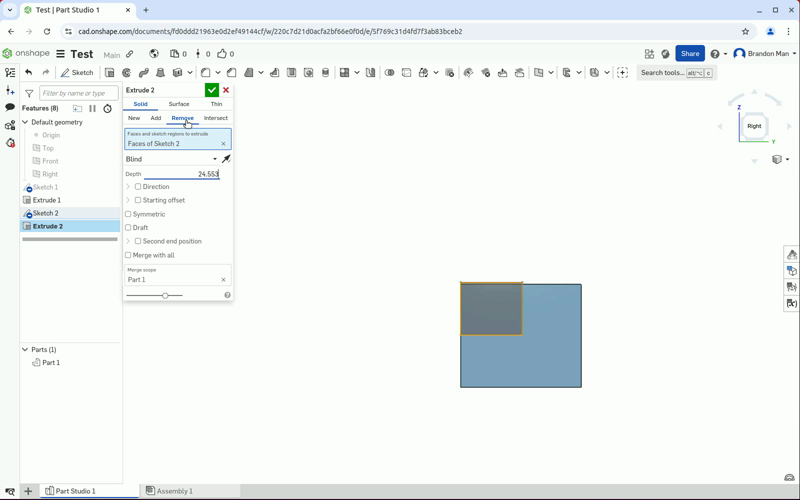
key(tab, 6)
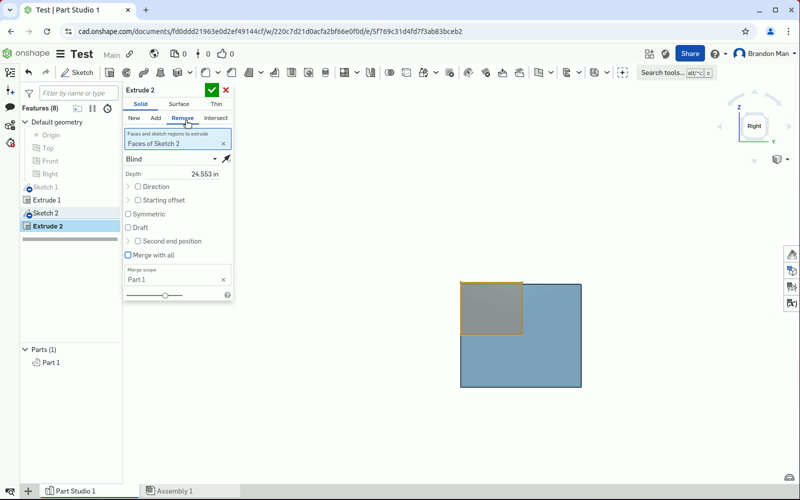
key(space)
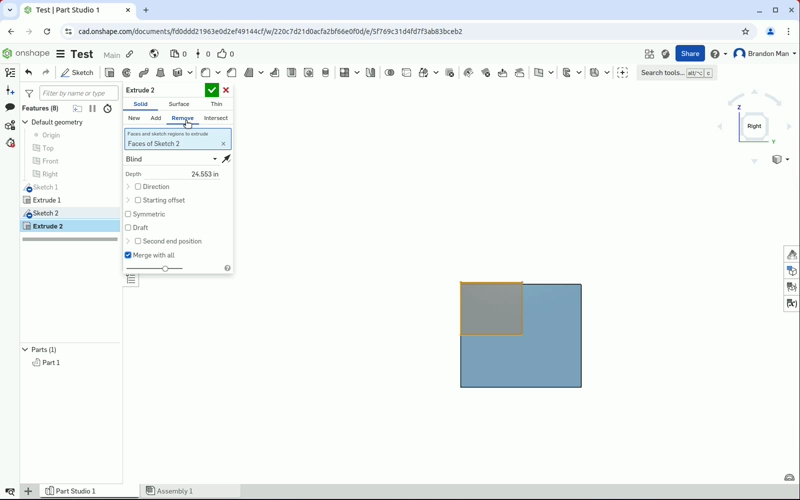
key(enter)
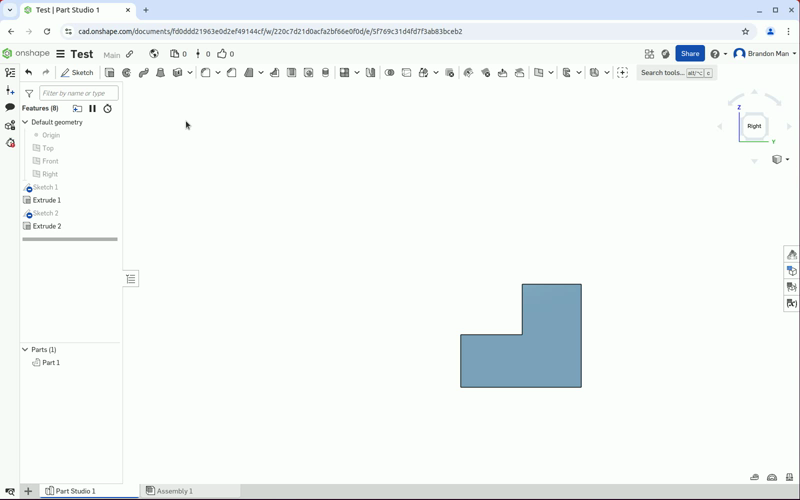
key(shift+h)
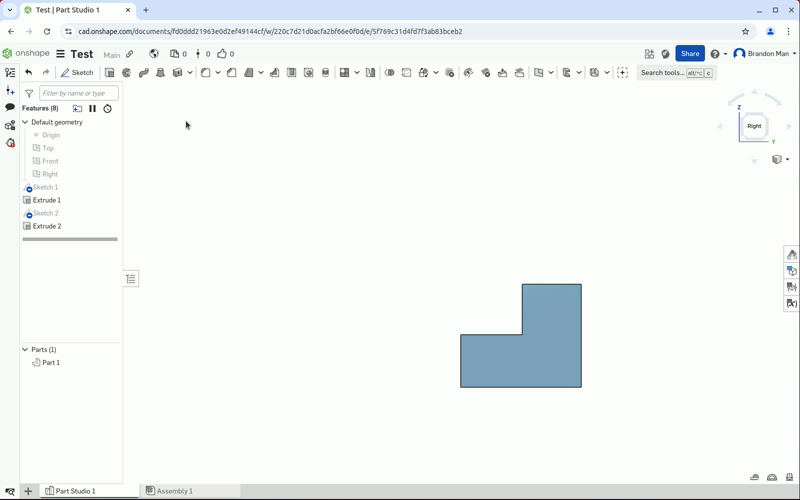
key(shift+h)
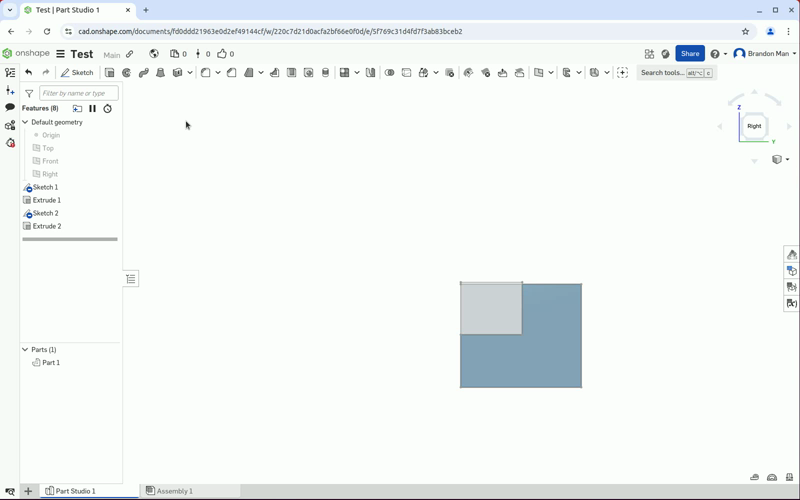
key(shift+7)
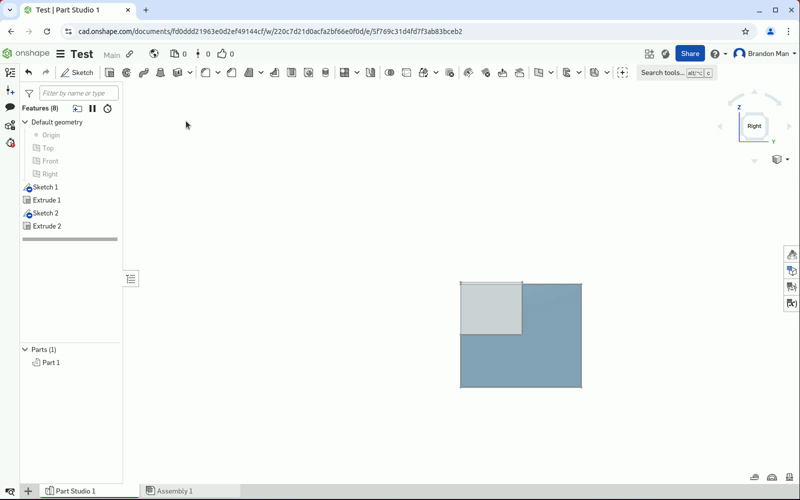
key(right, 2)
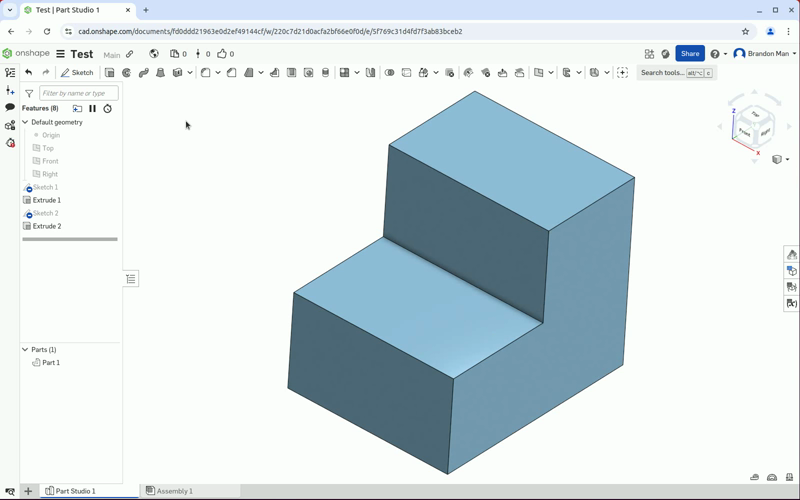
key(down, 2)
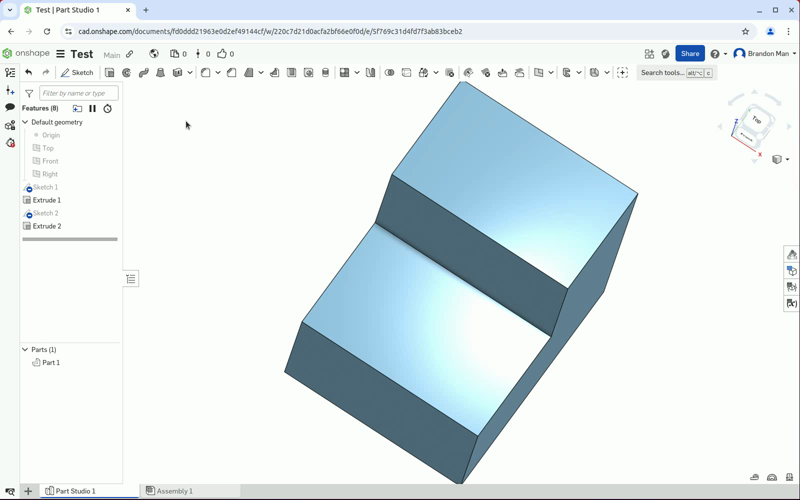
key(up, 2)
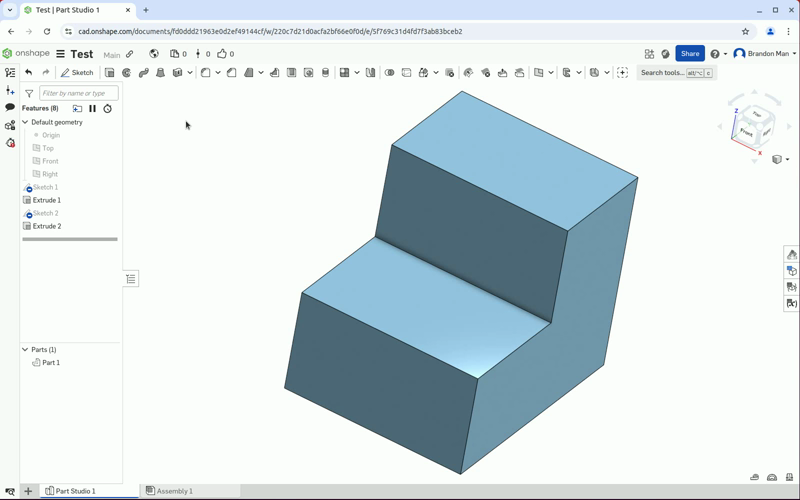
key(left, 2)
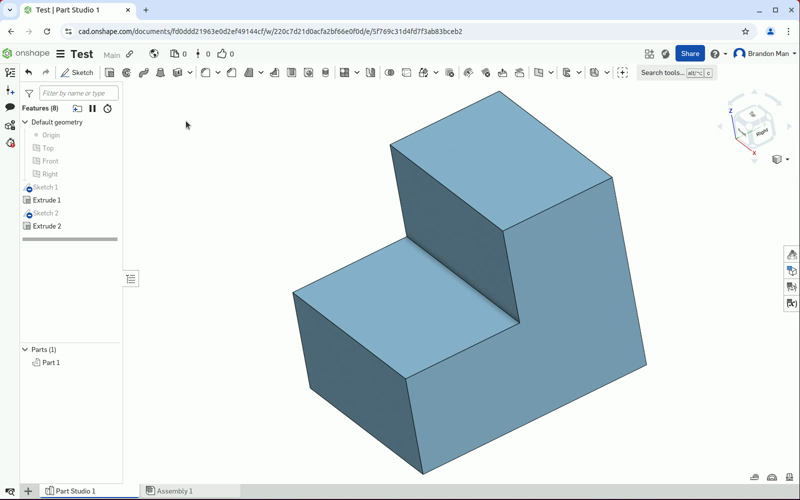
mouse_move(73, 189)
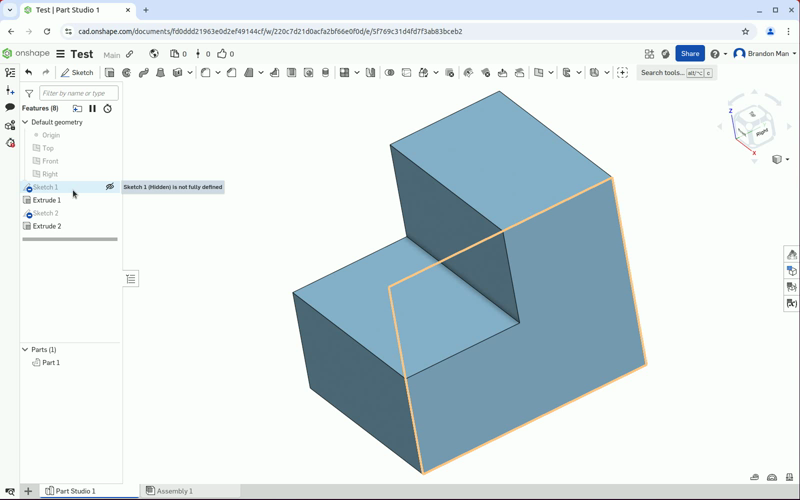
click(73, 189)